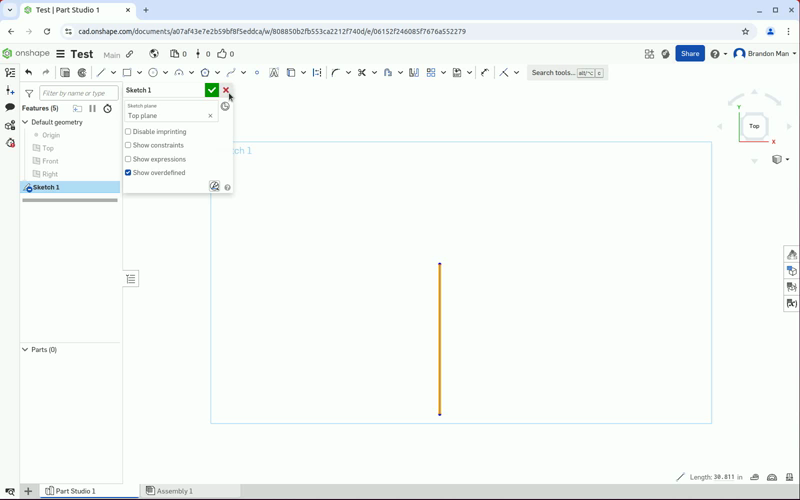
key(shift+h)
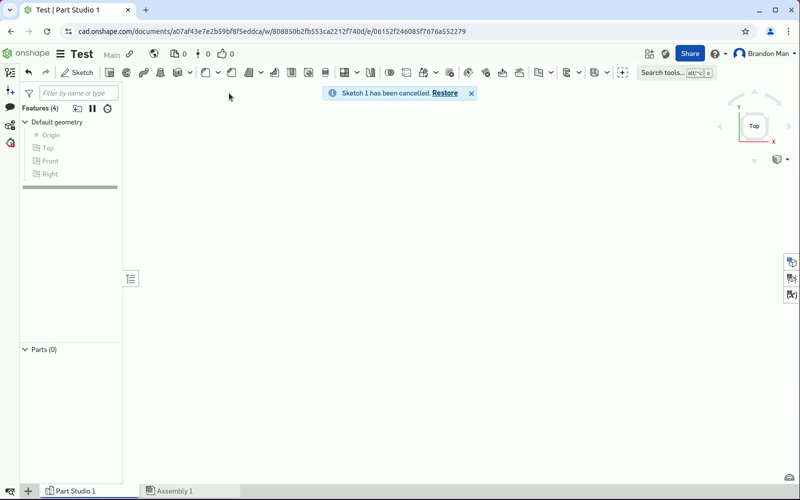
mouse_move(73, 352)
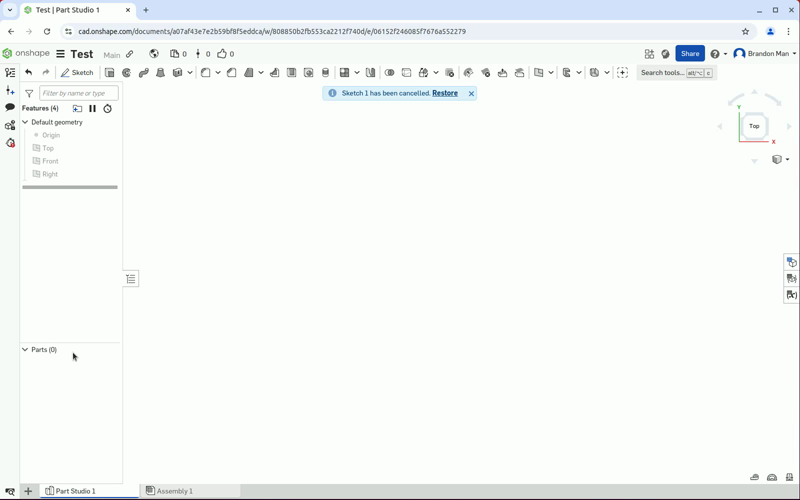
key(y)
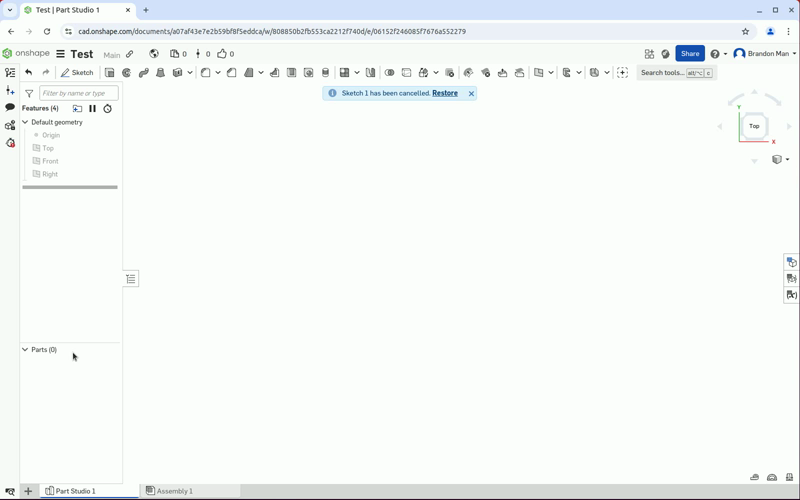
key(shift+p)
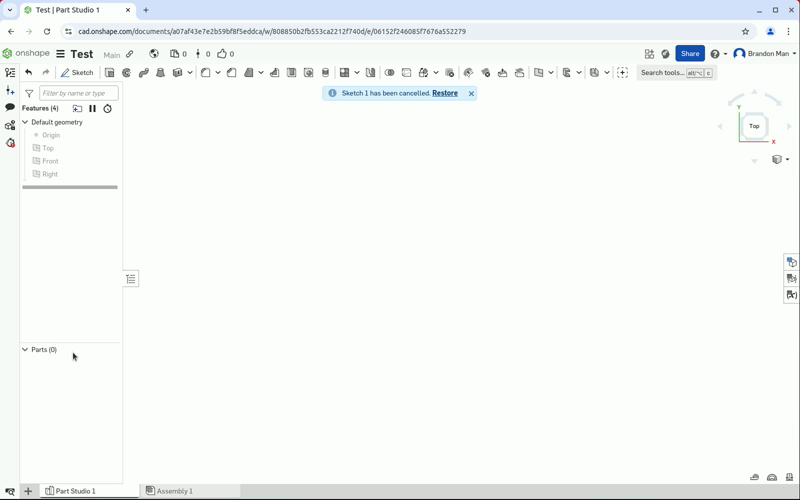
key(space)
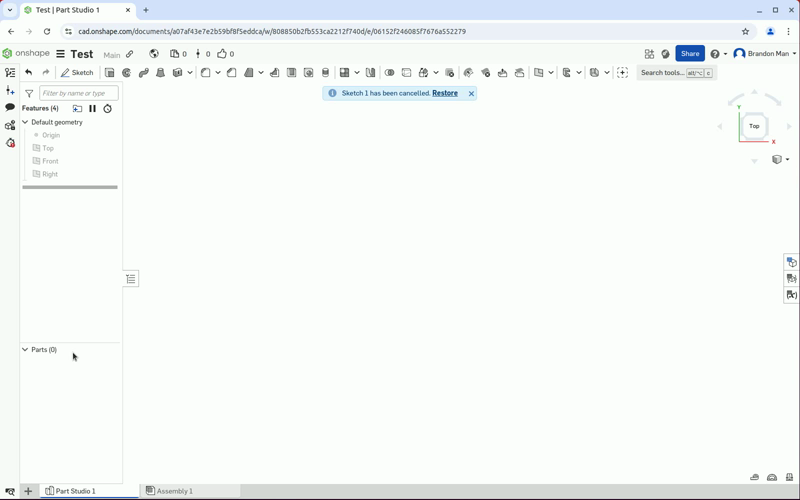
key_down(shift)
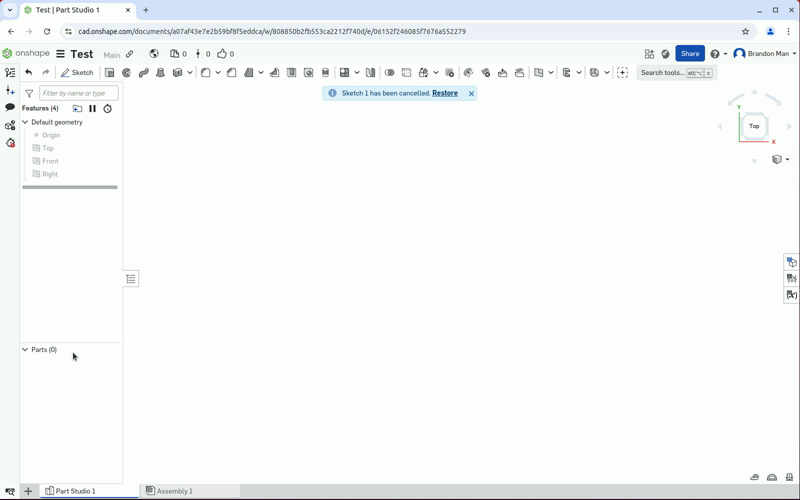
key(up)
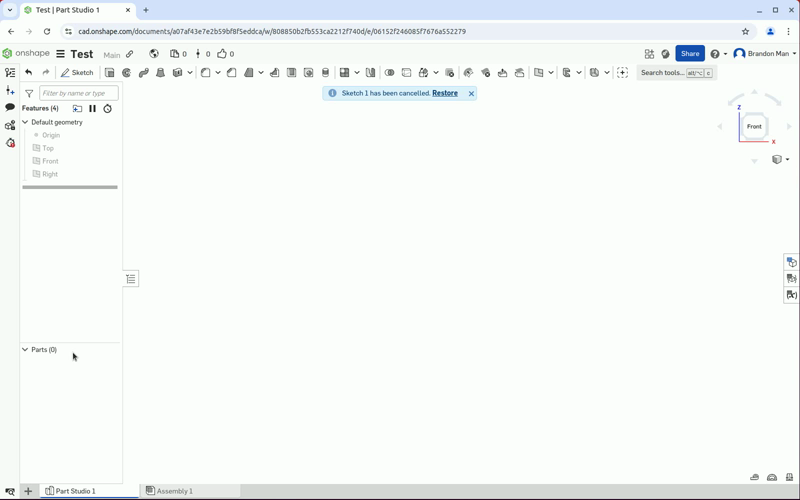
key_up(shift)
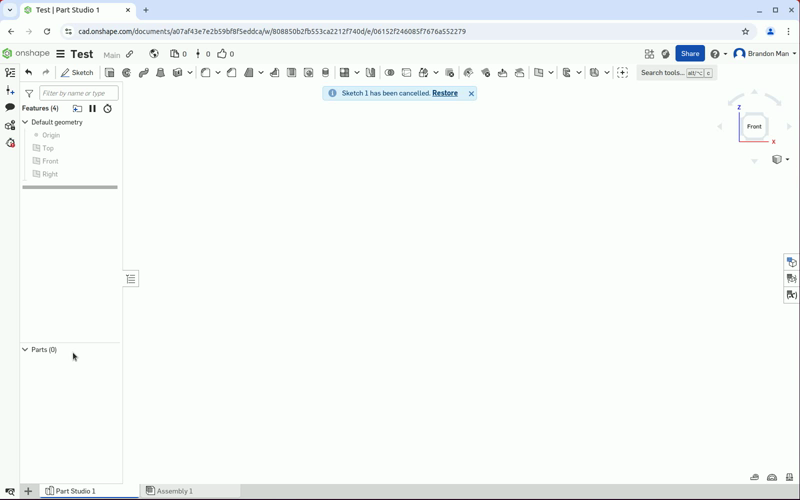
mouse_move(73, 352)
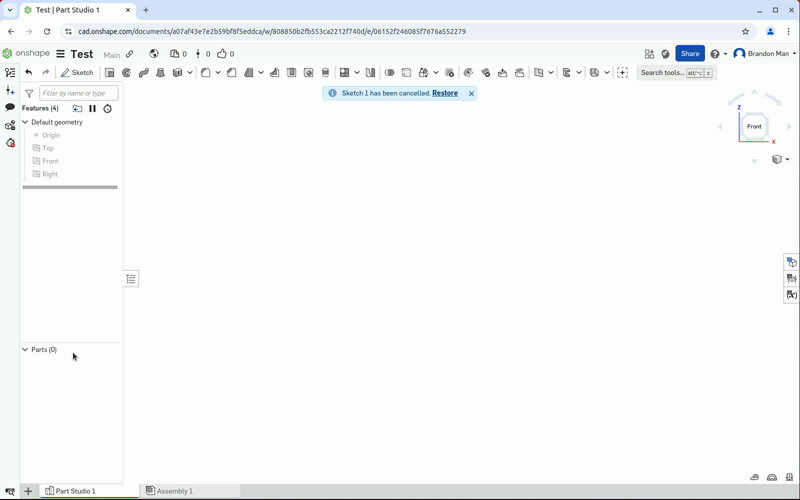
key(shift+y)
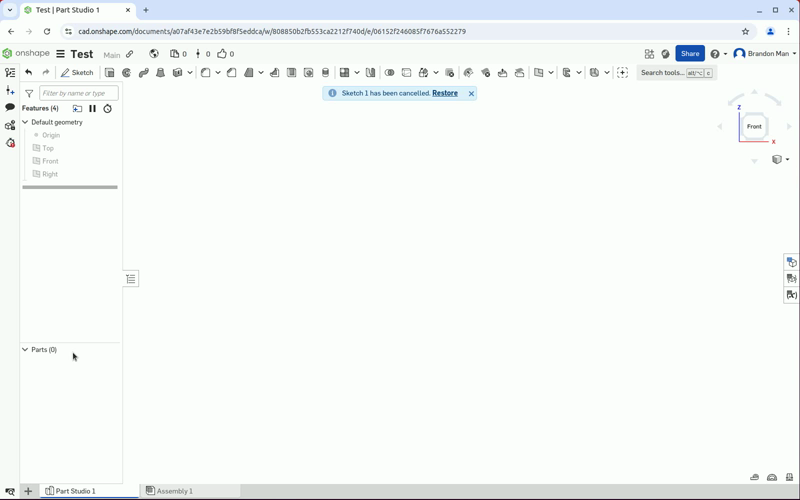
key(shift+s)
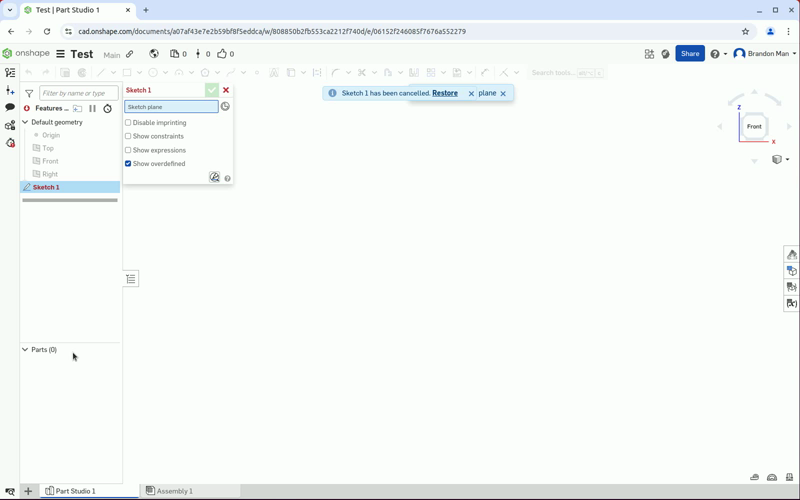
mouse_move(73, 163)
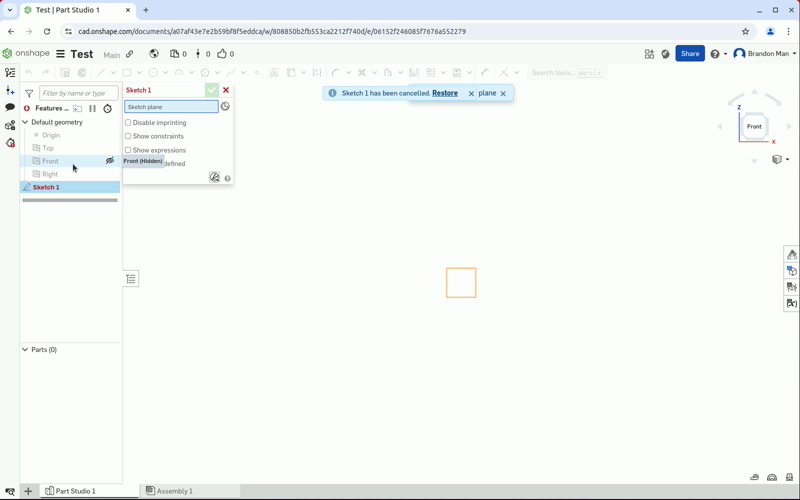
click(73, 163)
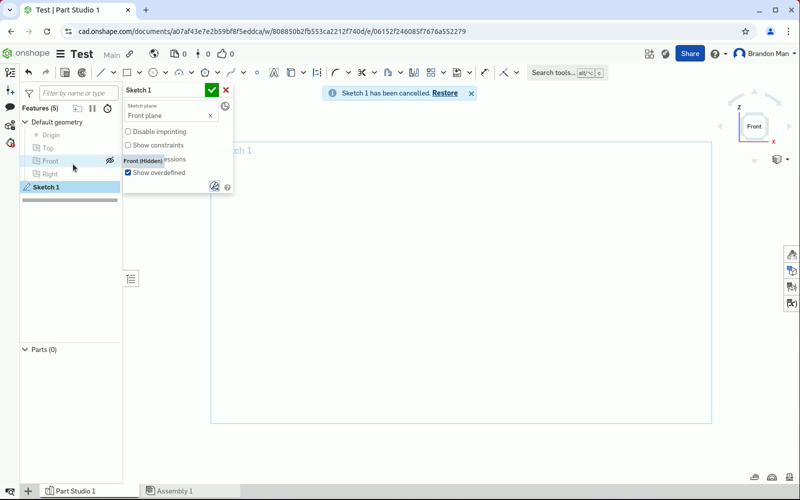
mouse_move(73, 352)
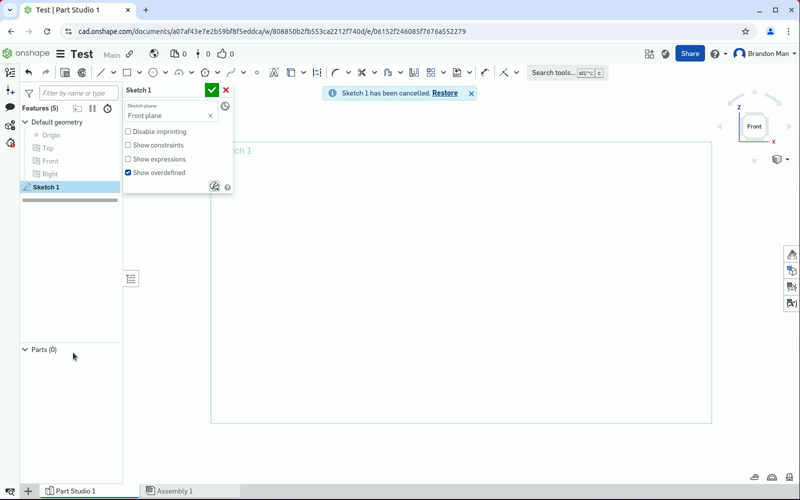
key(y)
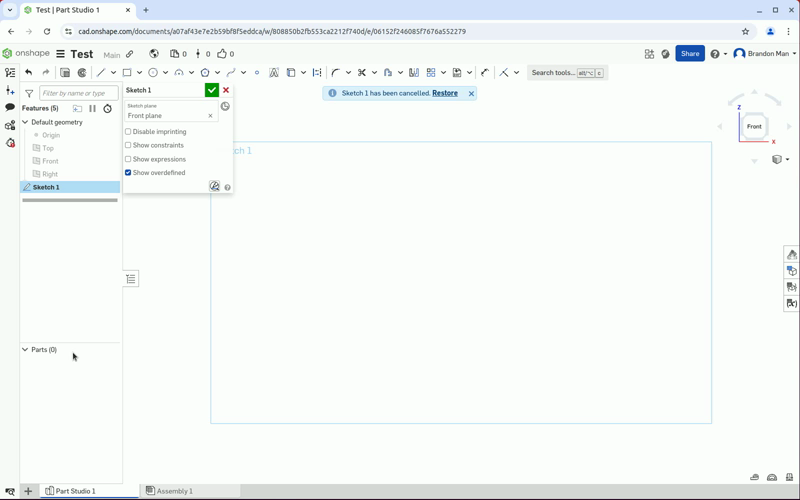
key(c)
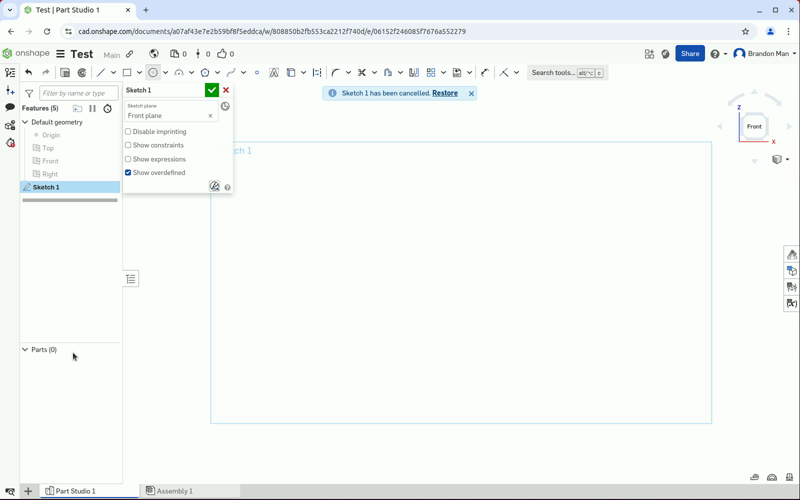
key_down(shift)
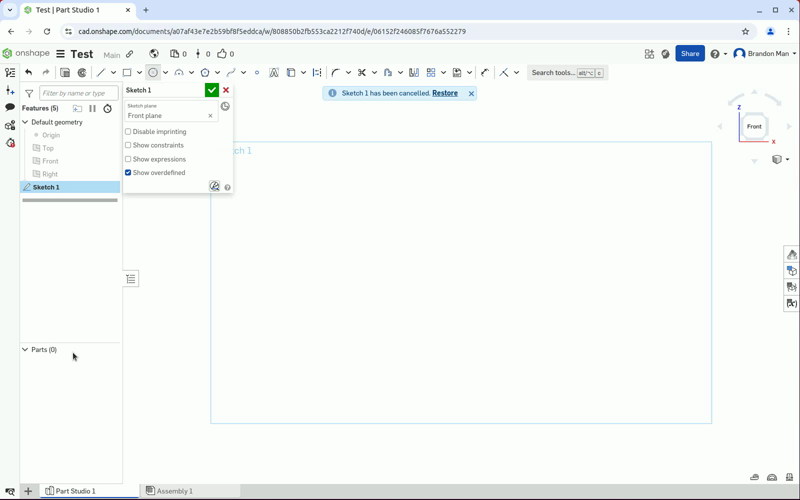
mouse_move(464, 282)
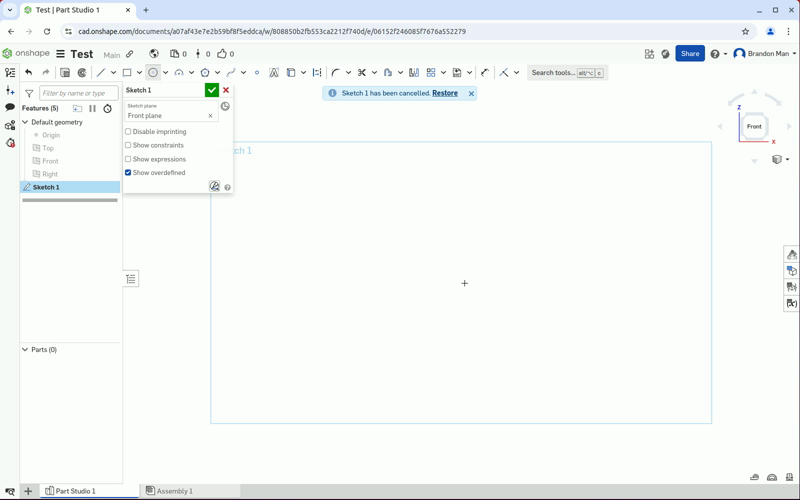
click(464, 282)
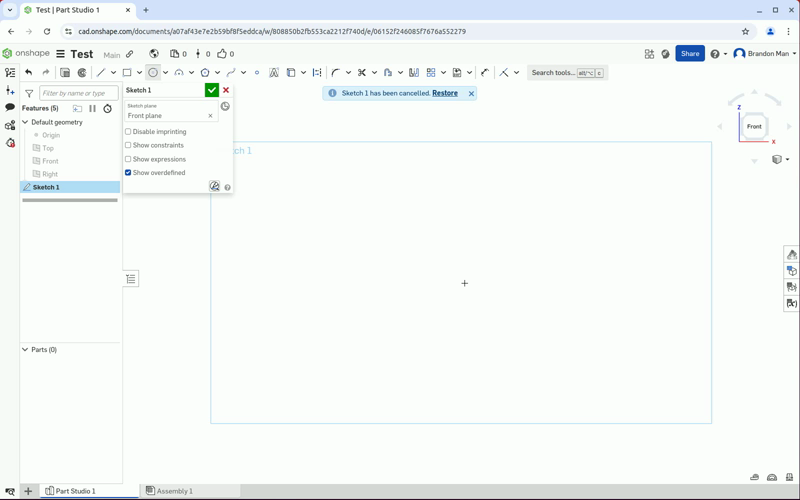
key_up(shift)
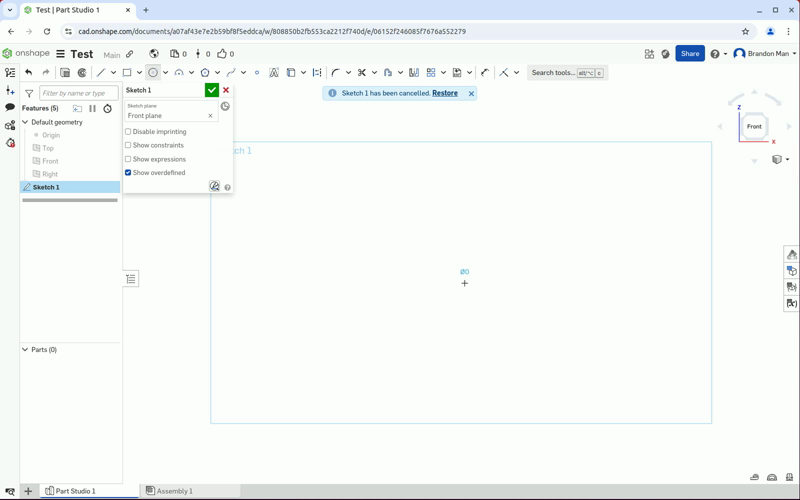
mouse_move(574, 282)
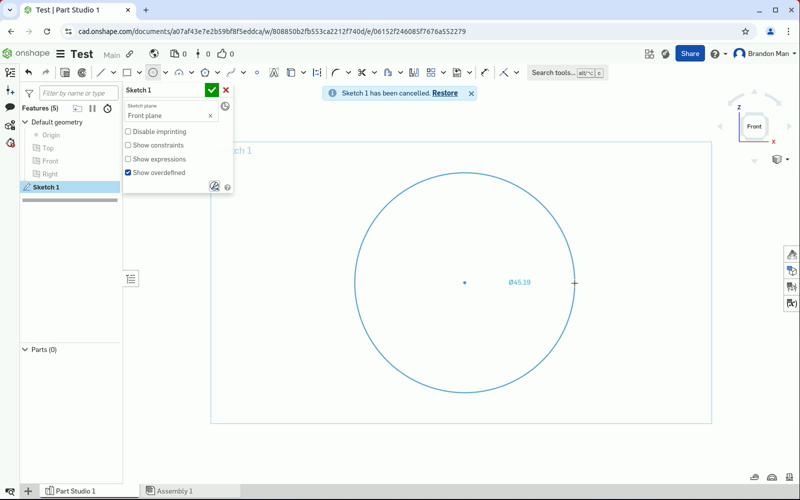
click(574, 282)
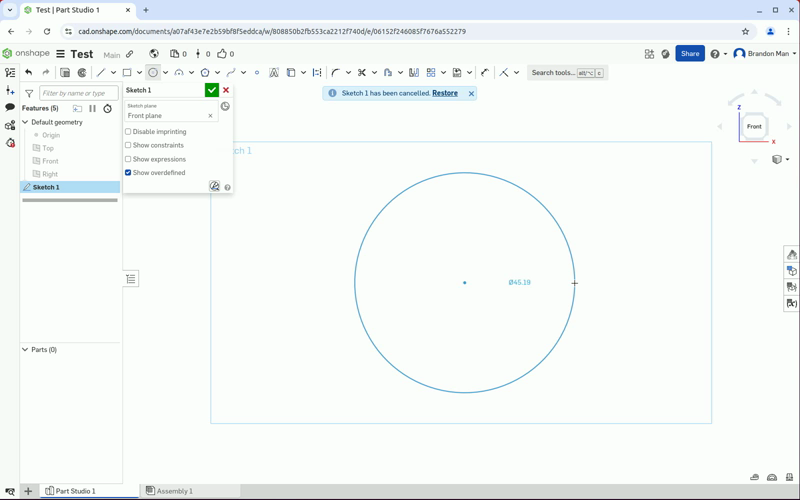
key(esc)
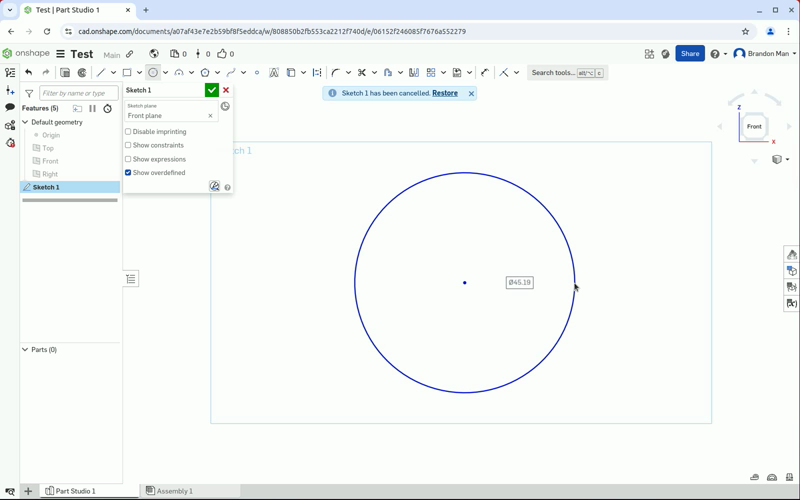
key(c)
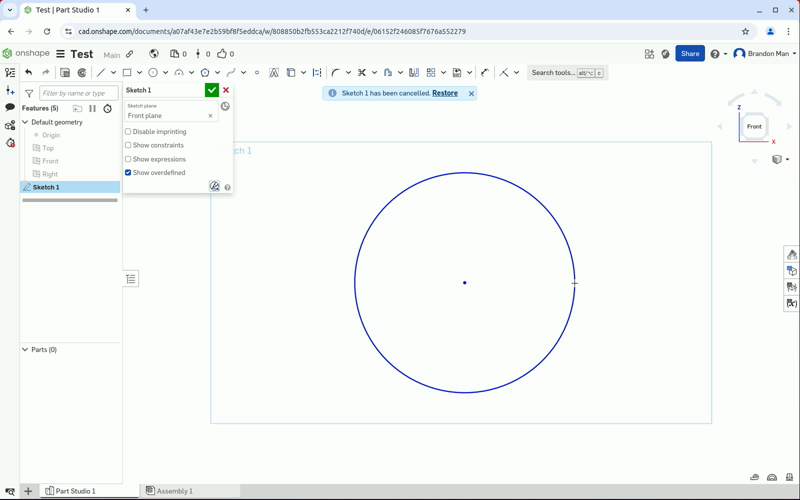
key_down(shift)
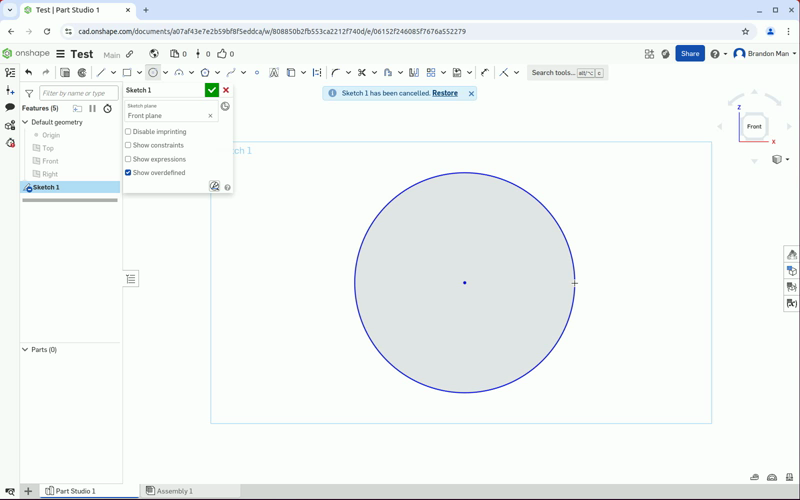
mouse_move(464, 282)
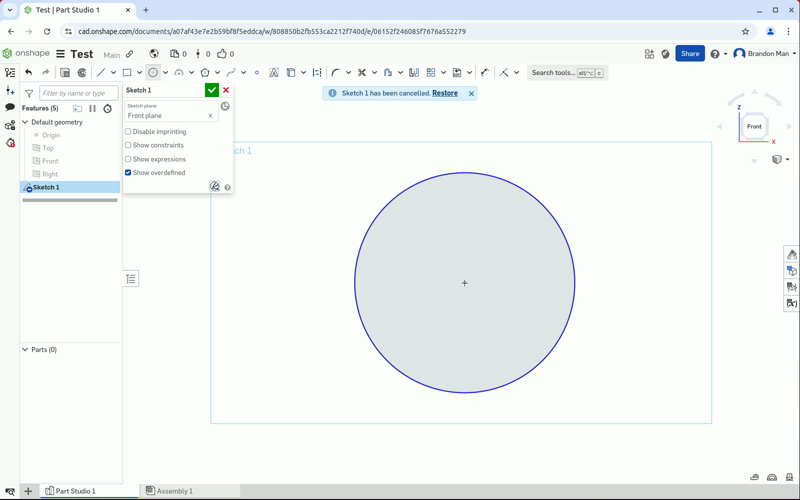
click(464, 282)
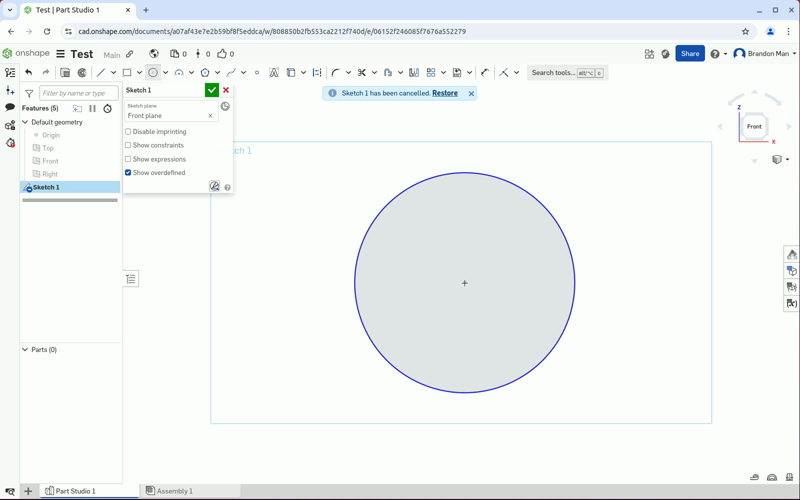
key_up(shift)
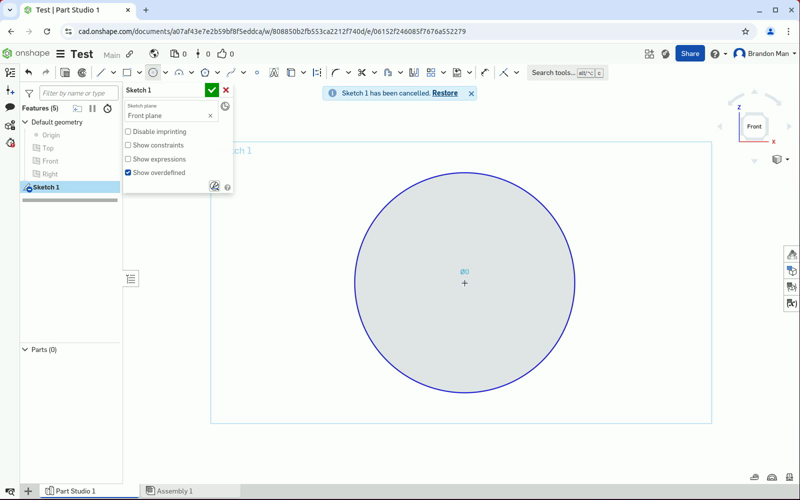
mouse_move(551, 282)
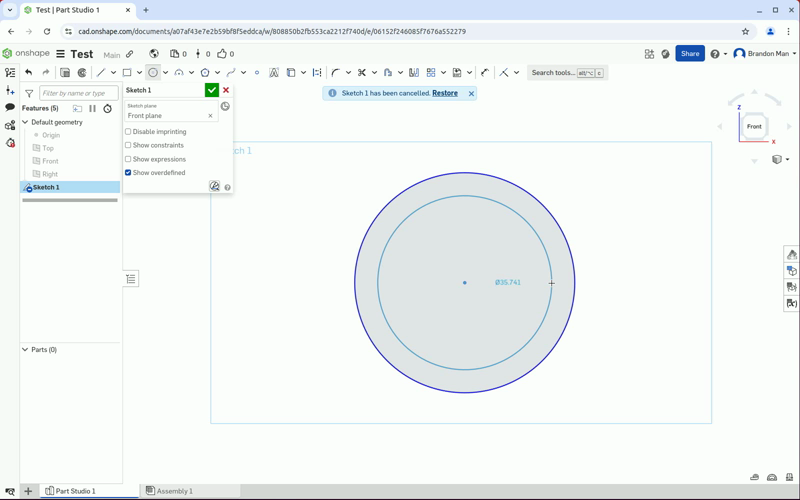
click(551, 282)
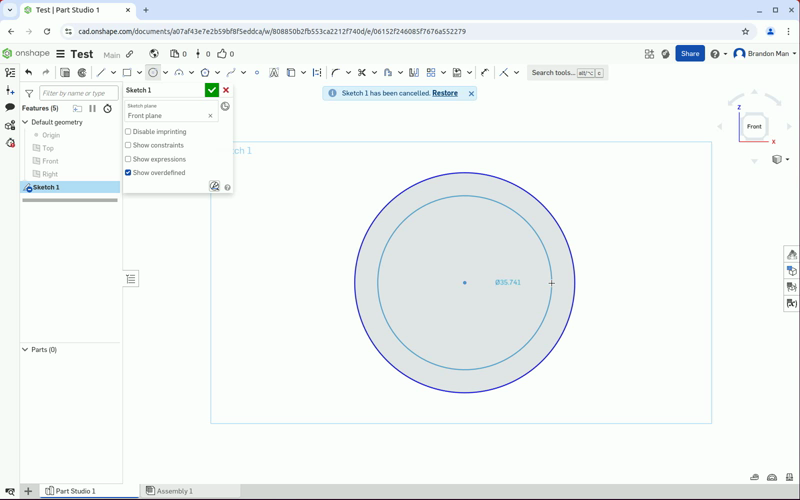
key(esc)
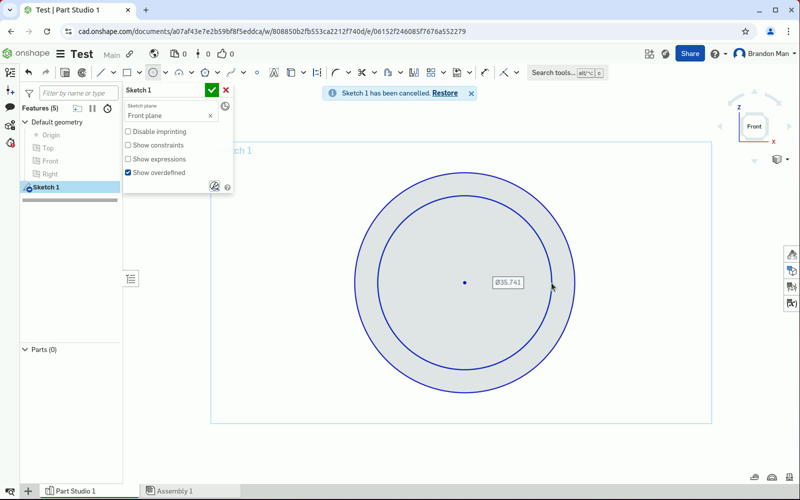
key(l)
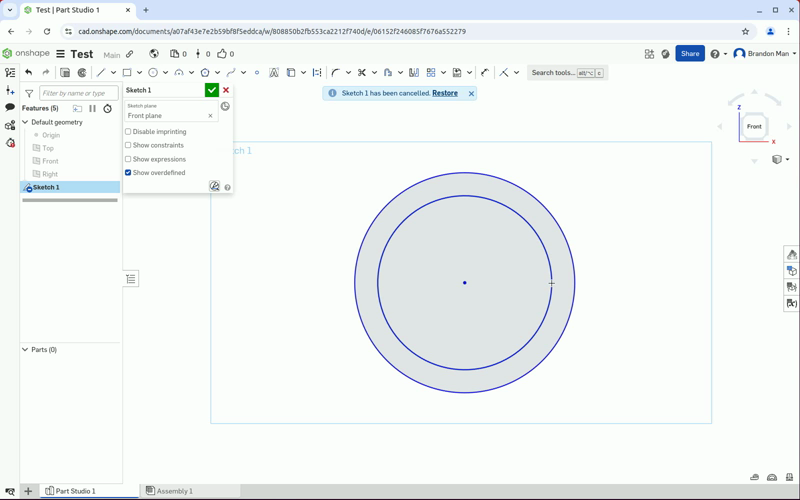
key_down(shift)
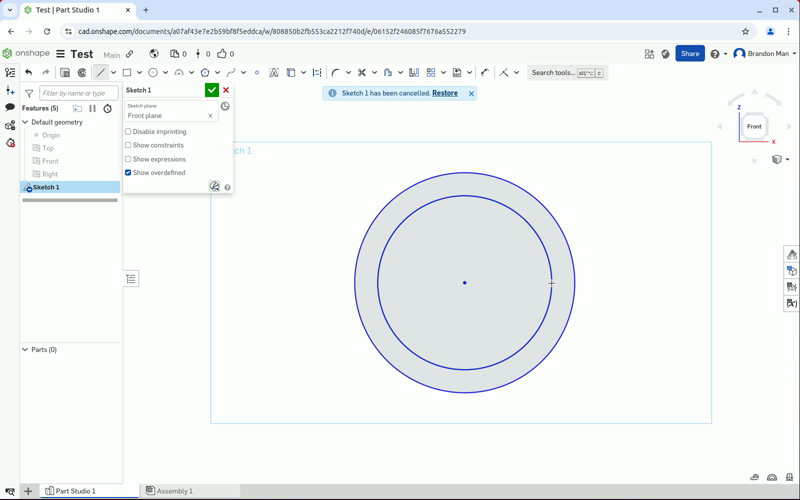
mouse_move(448, 191)
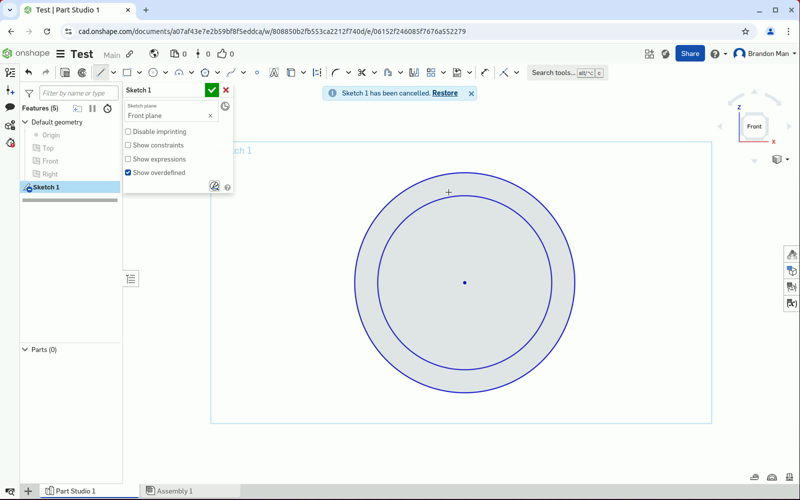
click(448, 191)
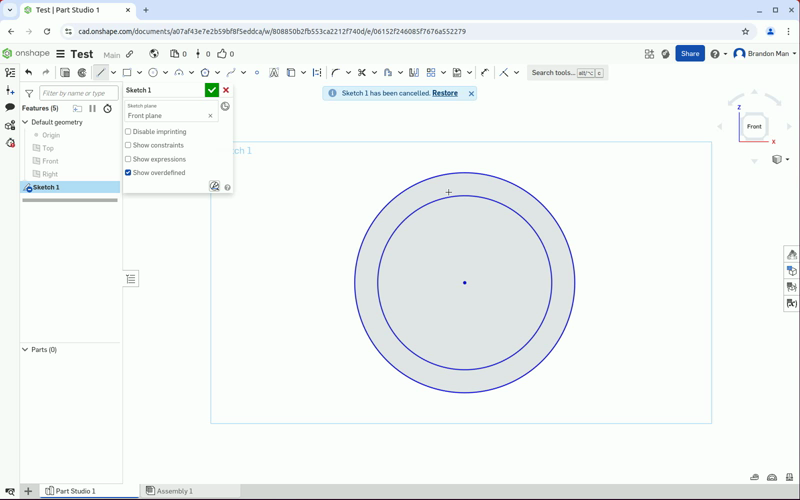
key_up(shift)
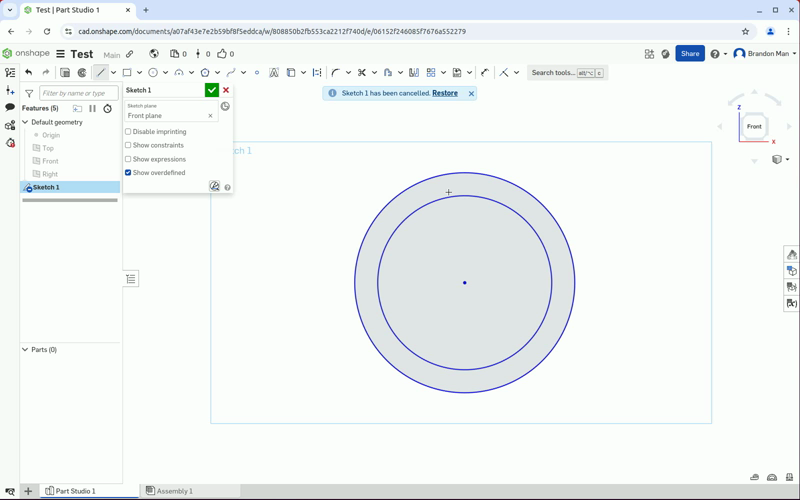
key_down(shift)
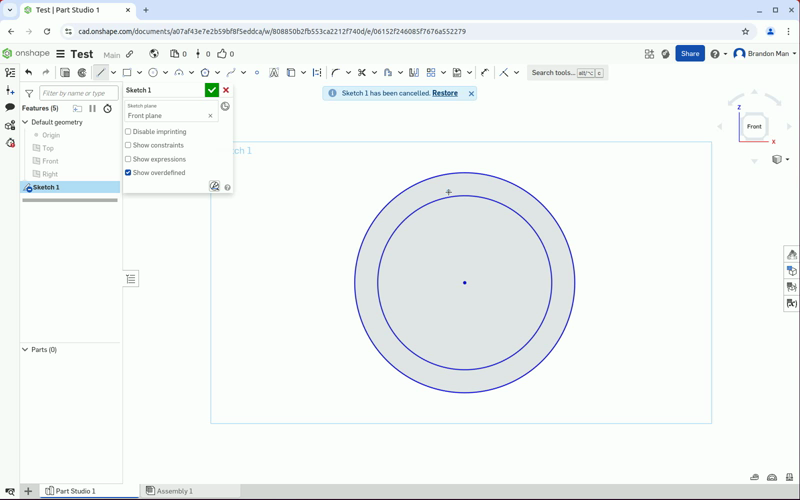
mouse_move(478, 191)
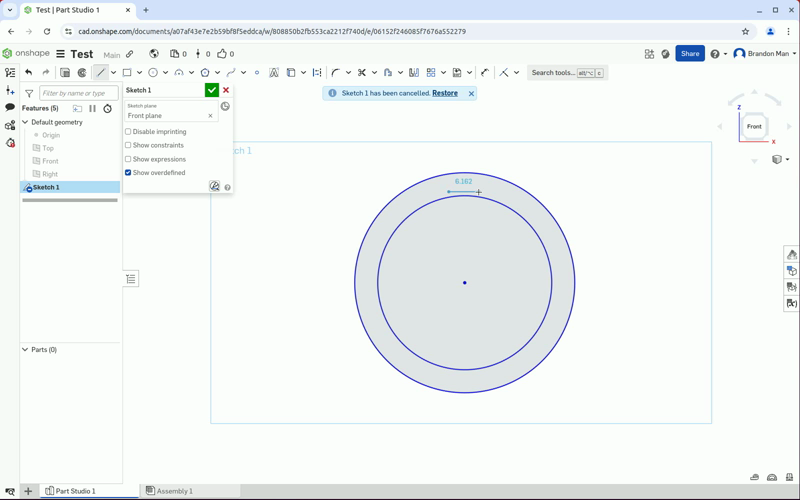
mouse_move(471, 191)
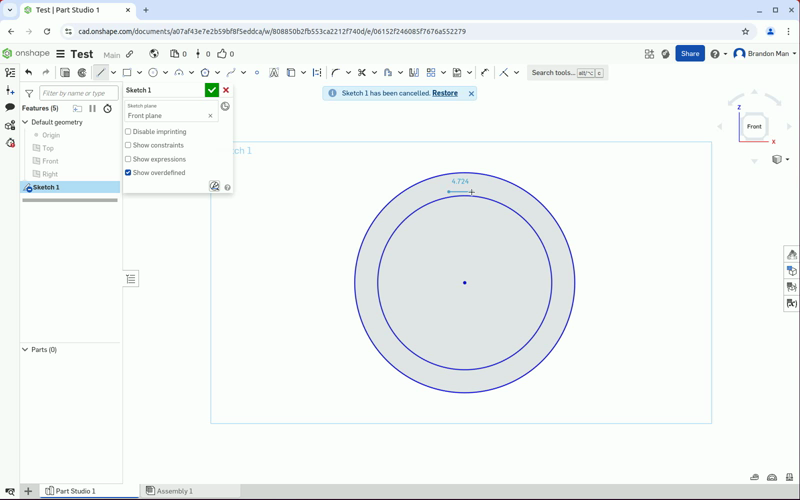
click(471, 191)
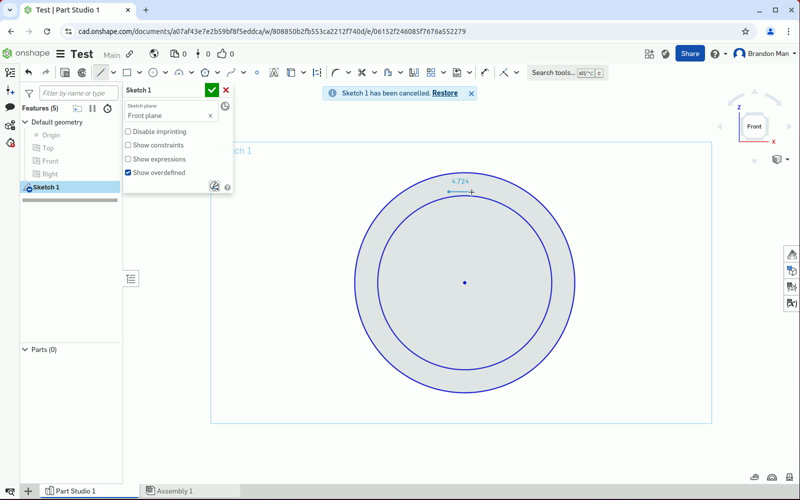
key_up(shift)
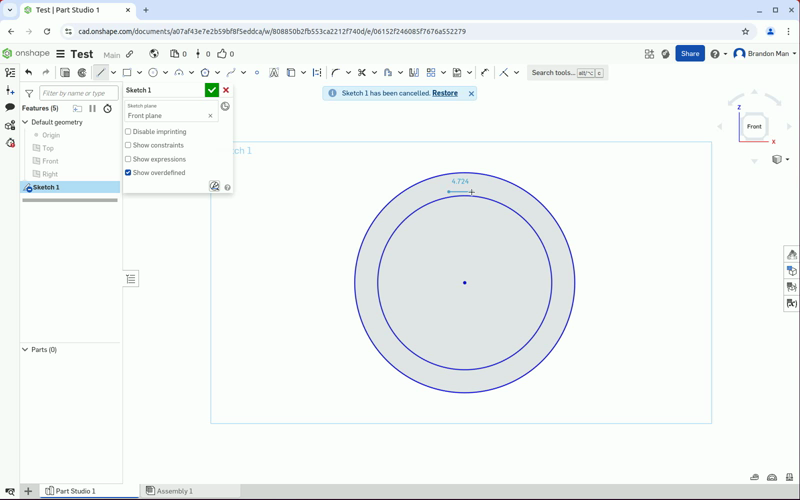
key_down(shift)
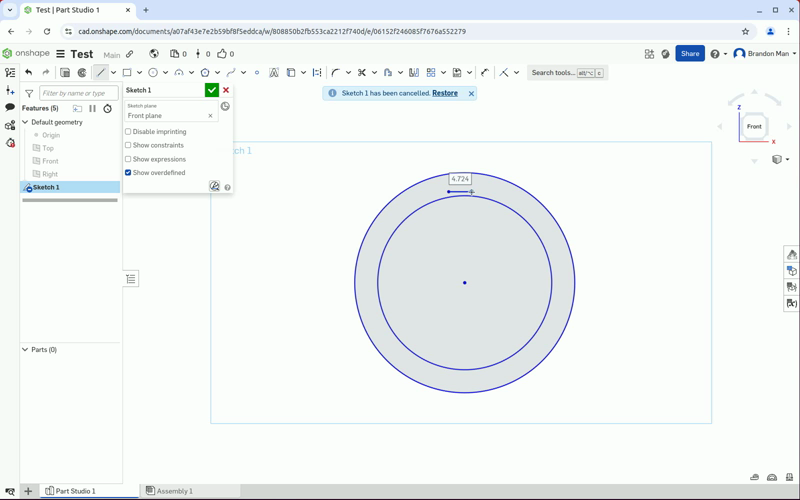
mouse_move(501, 191)
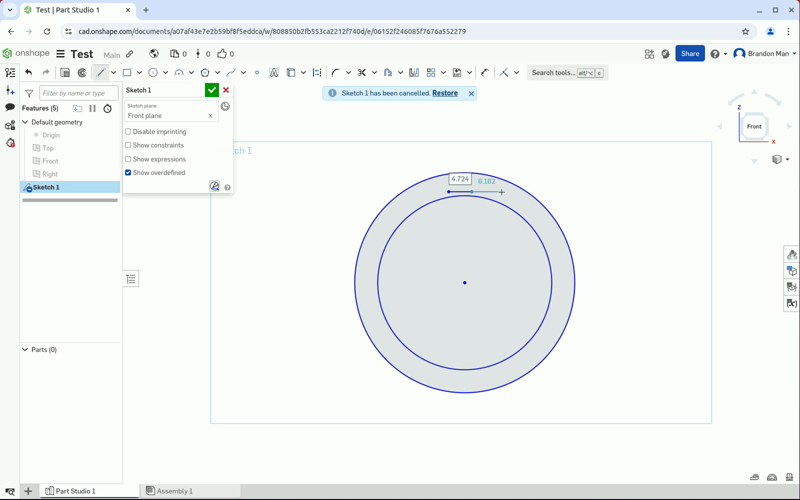
mouse_move(471, 180)
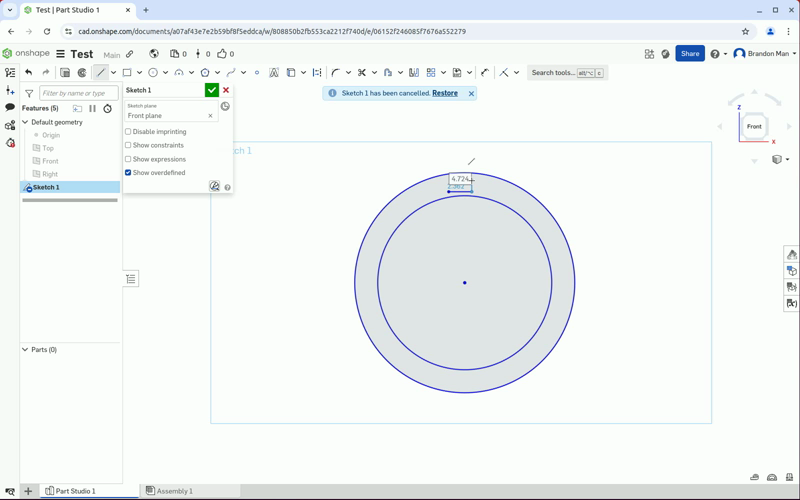
click(471, 180)
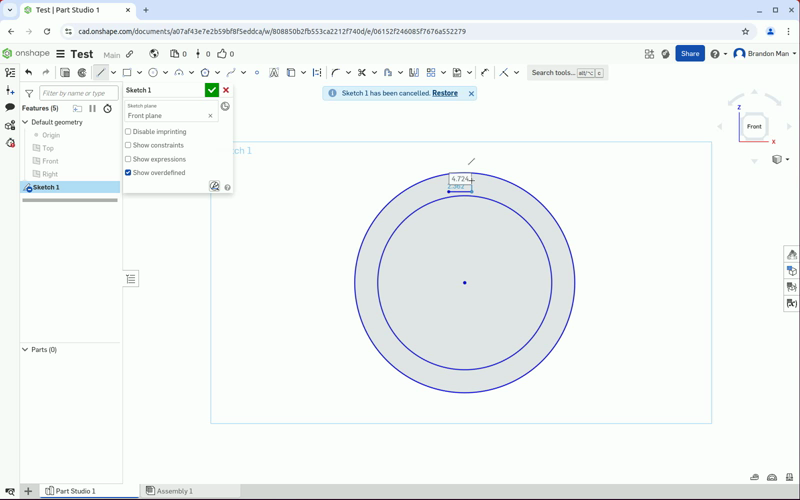
key_up(shift)
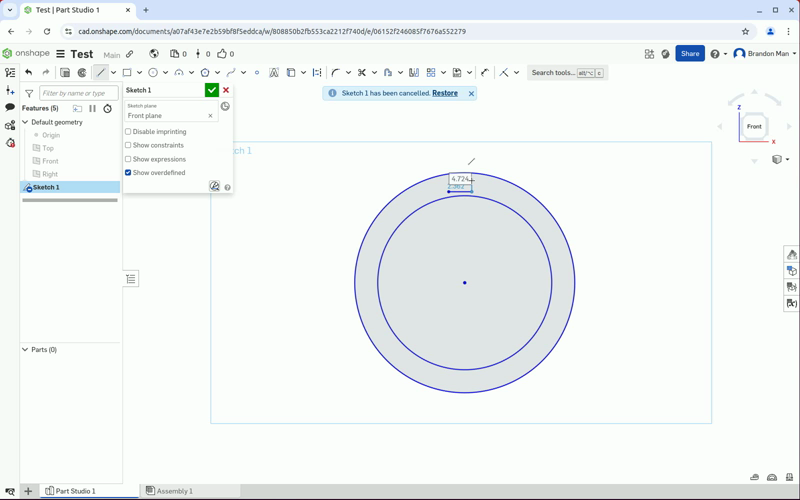
key_down(shift)
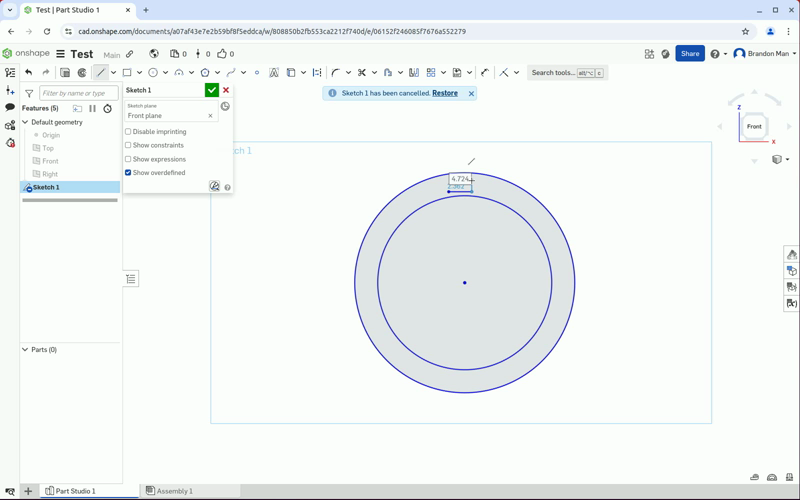
mouse_move(501, 180)
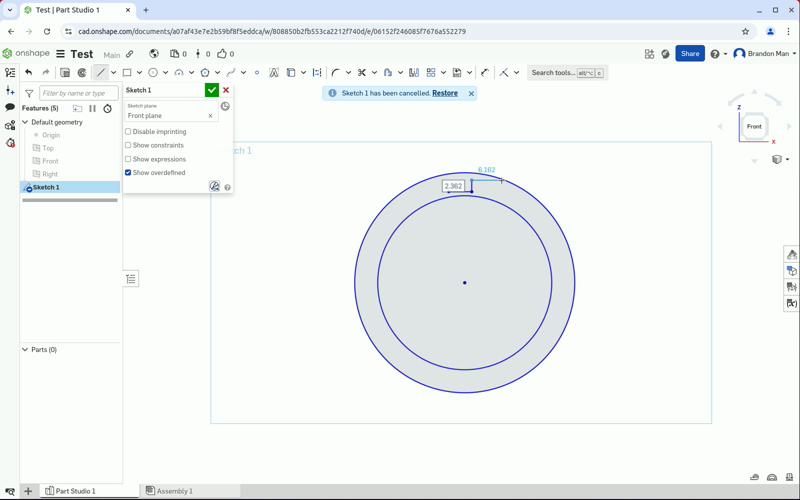
mouse_move(448, 180)
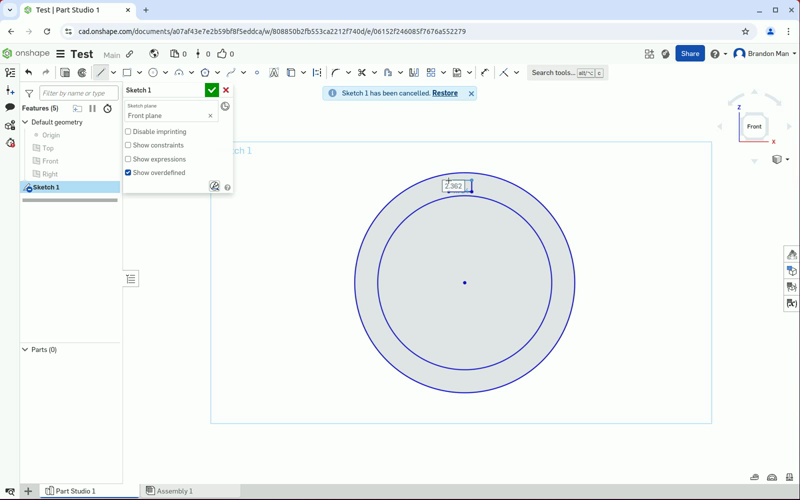
click(448, 180)
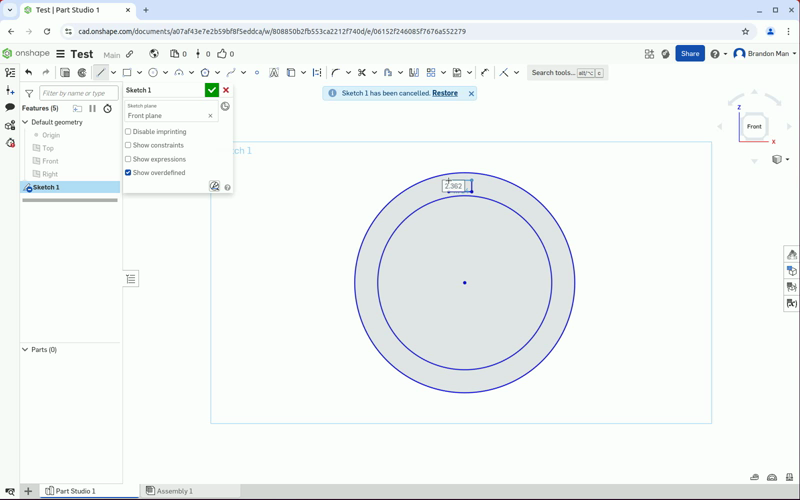
key_up(shift)
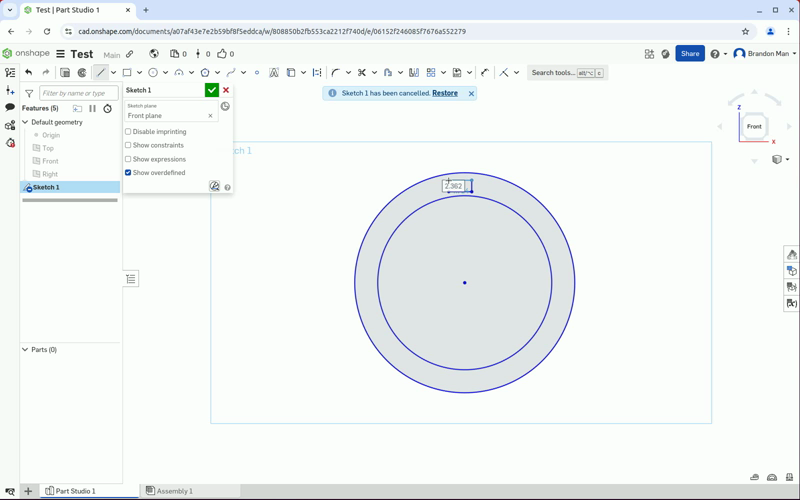
mouse_move(478, 180)
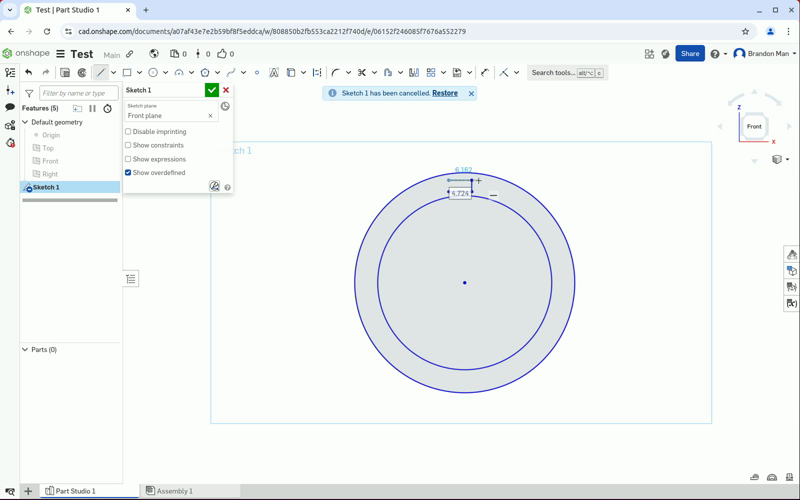
key_down(shift)
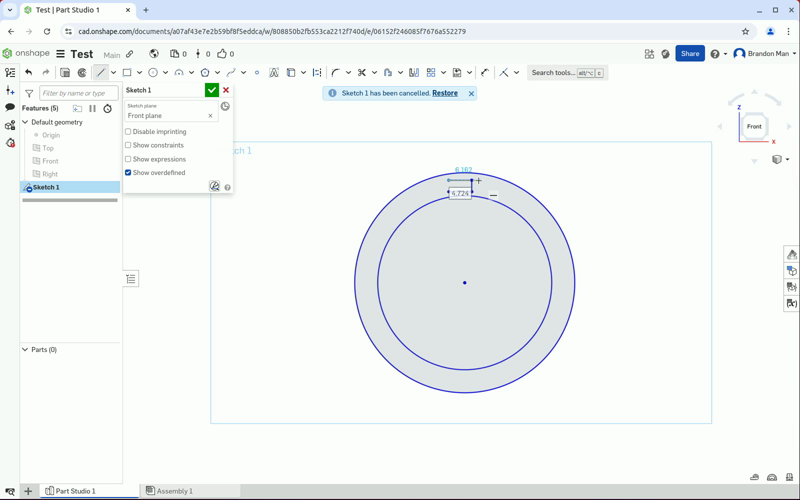
mouse_move(448, 191)
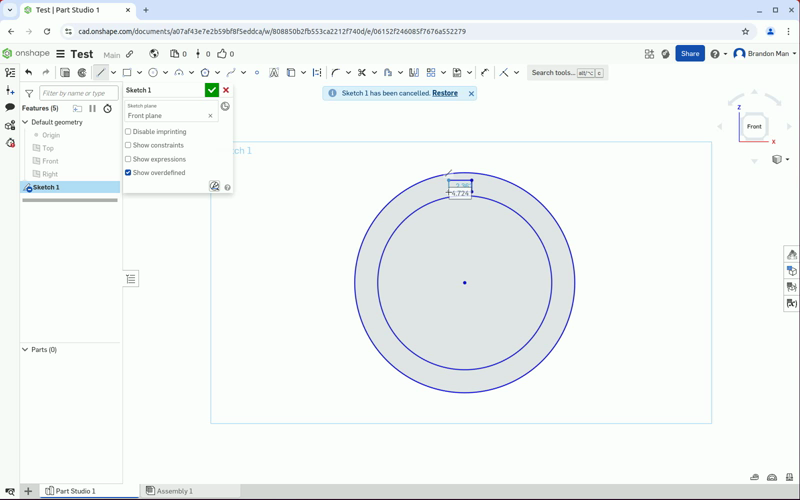
key_up(shift)
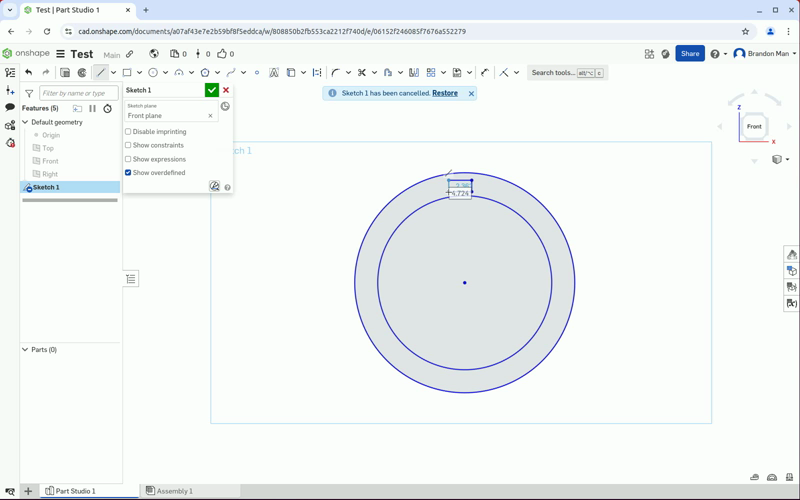
click(448, 191)
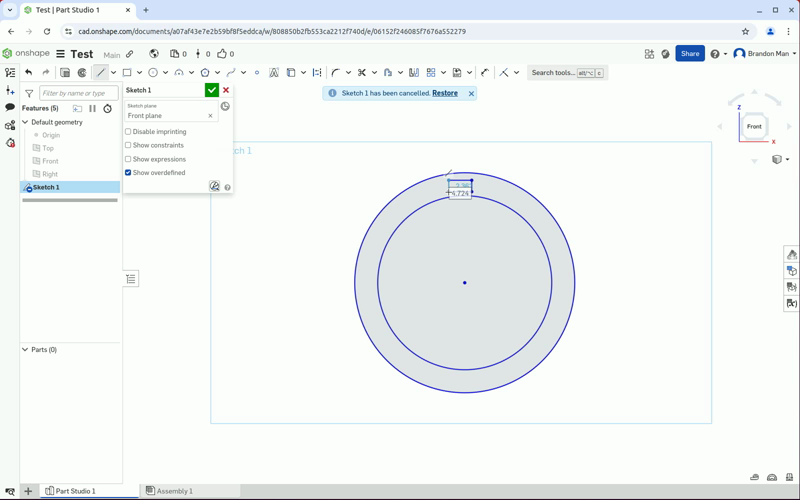
key(esc)
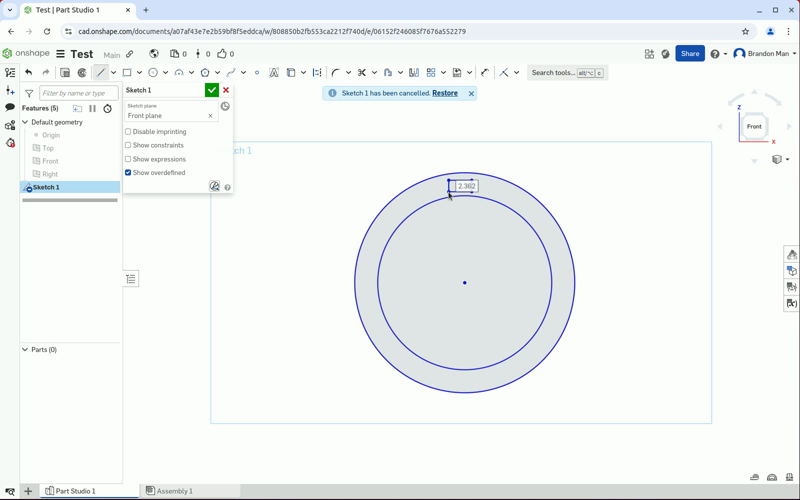
mouse_move(365, 290)
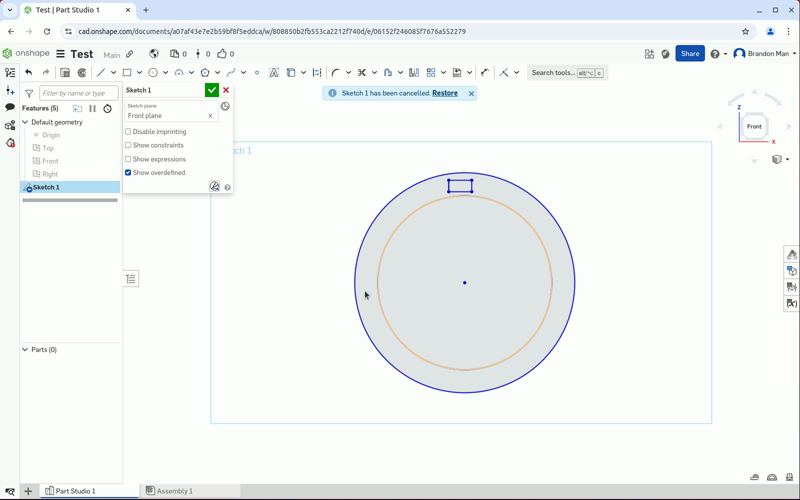
click(365, 290)
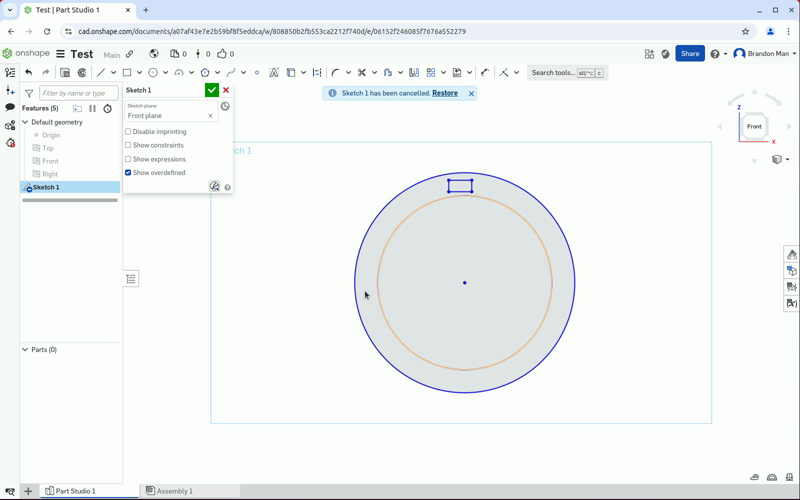
mouse_move(73, 352)
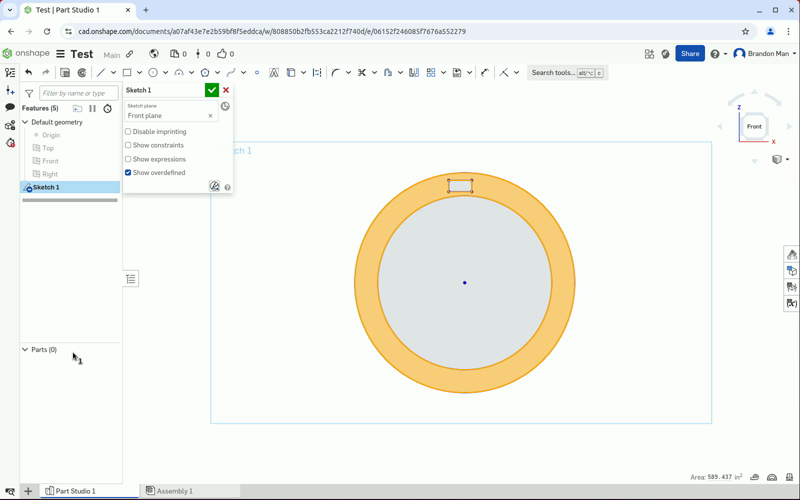
key(shift+y)
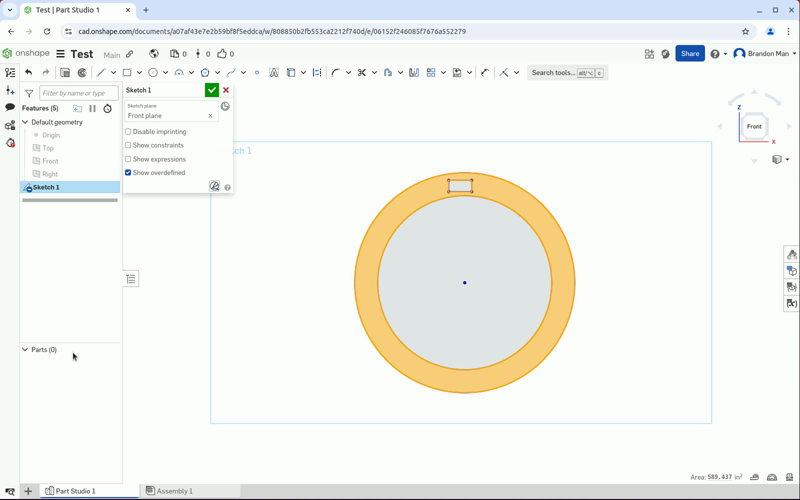
key(shift+e)
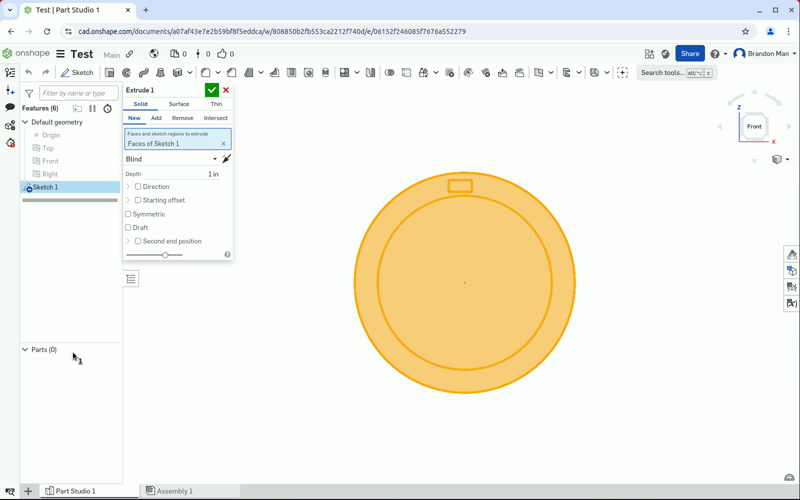
mouse_move(143, 106)
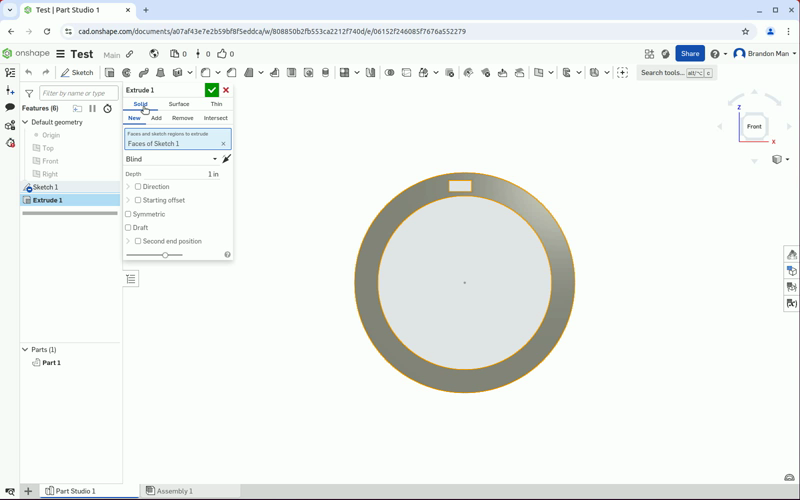
click(143, 106)
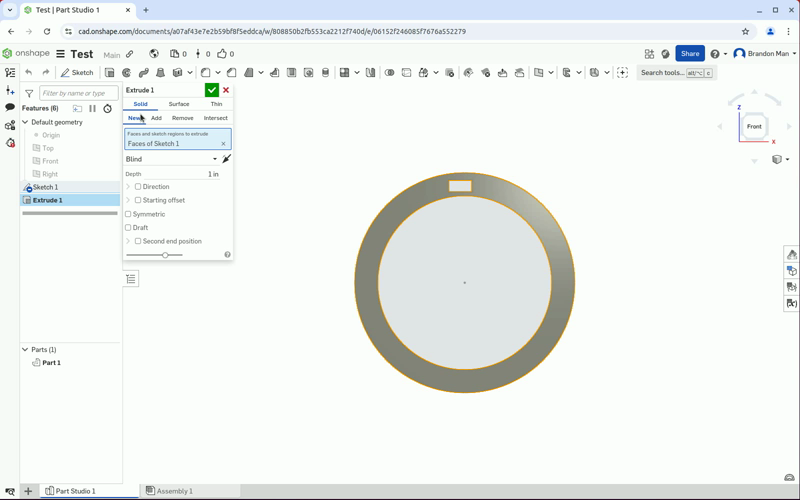
mouse_move(137, 120)
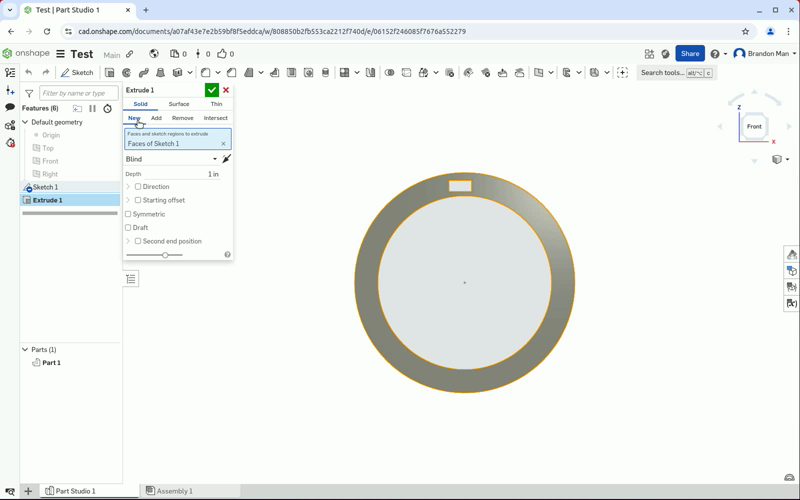
click(137, 120)
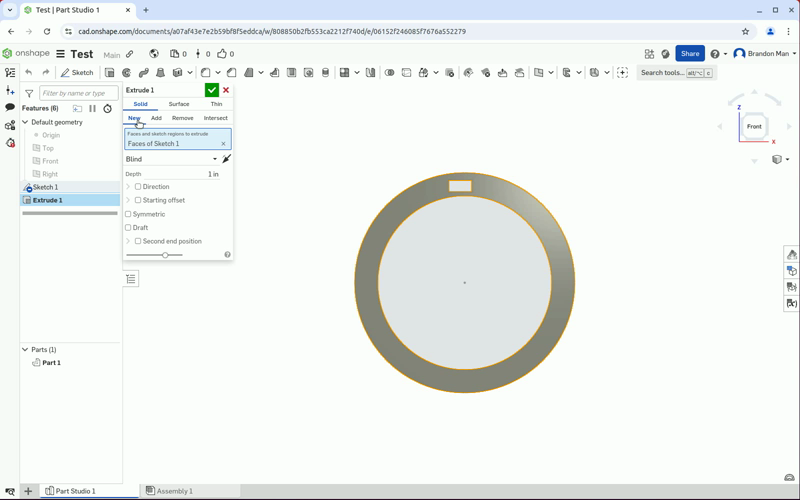
key(tab, 4)
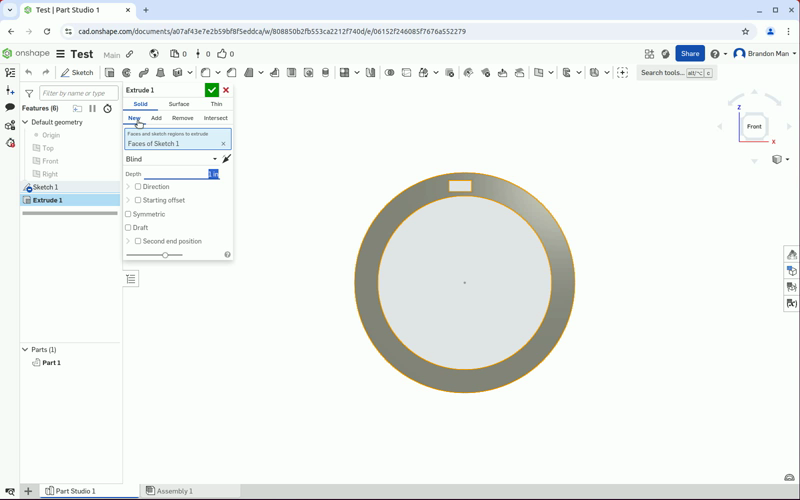
text(8.906)
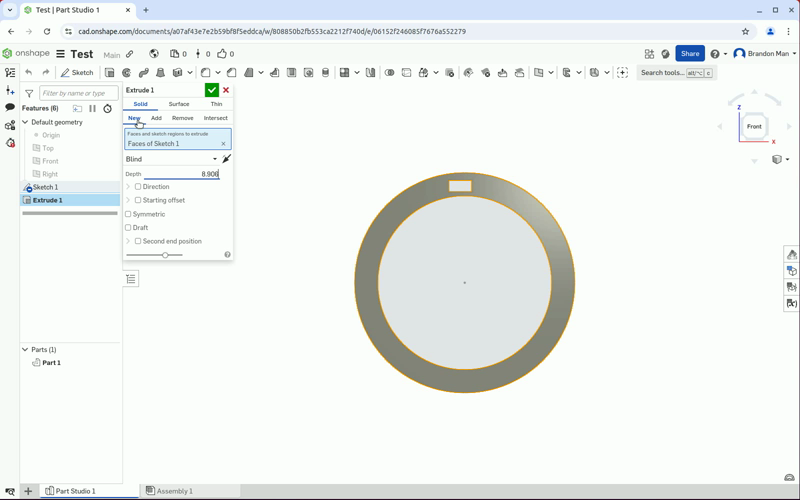
key(enter)
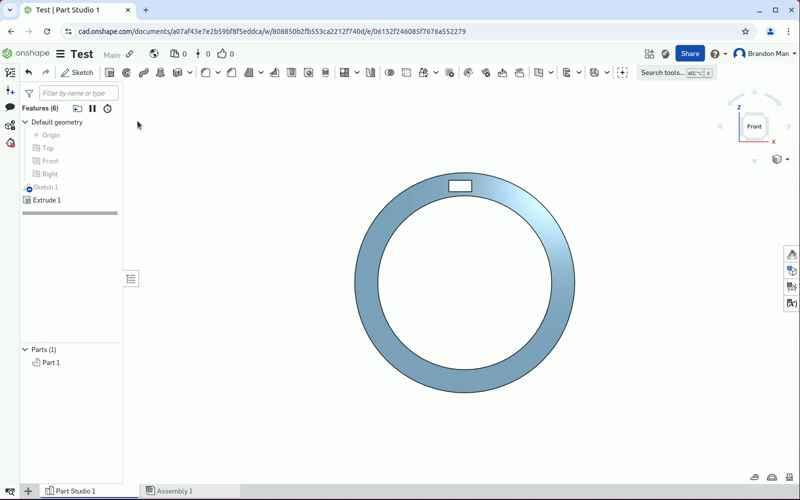
key(shift+h)
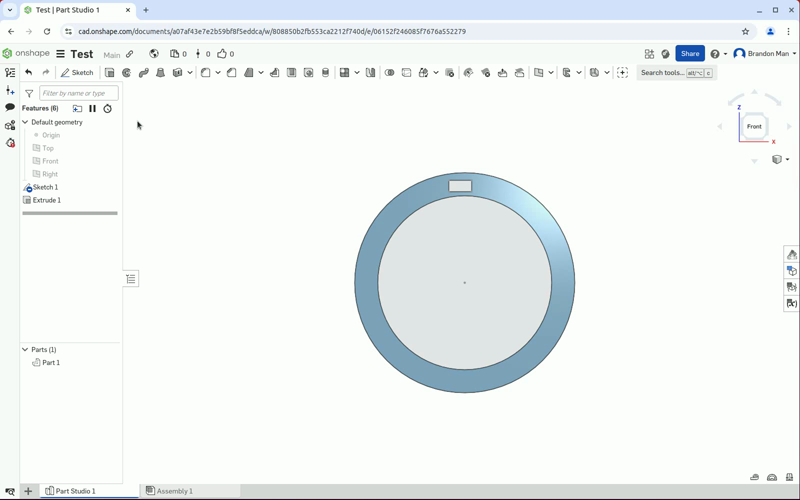
key(shift+h)
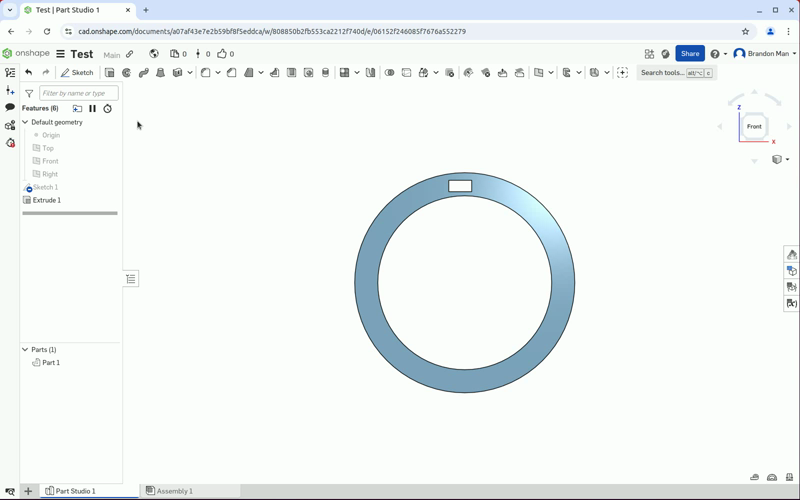
mouse_move(73, 189)
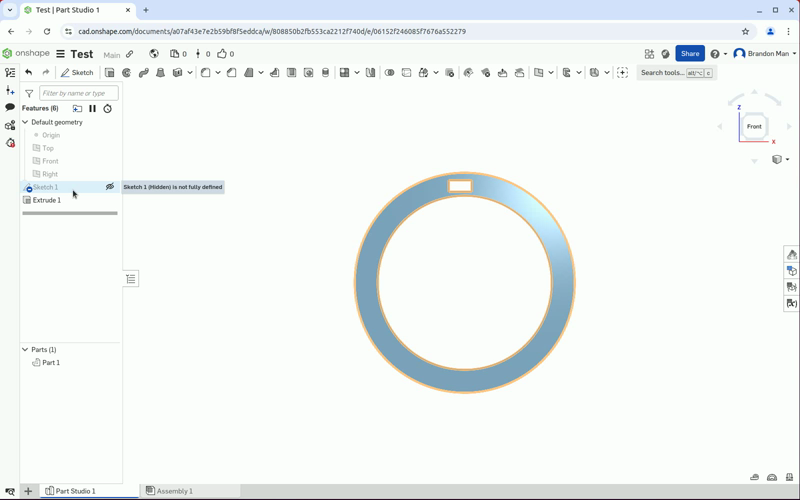
click(73, 189)
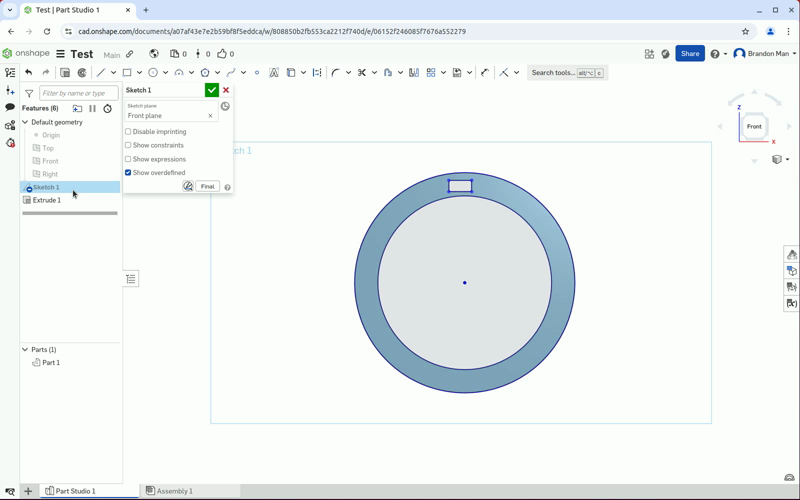
mouse_move(229, 92)
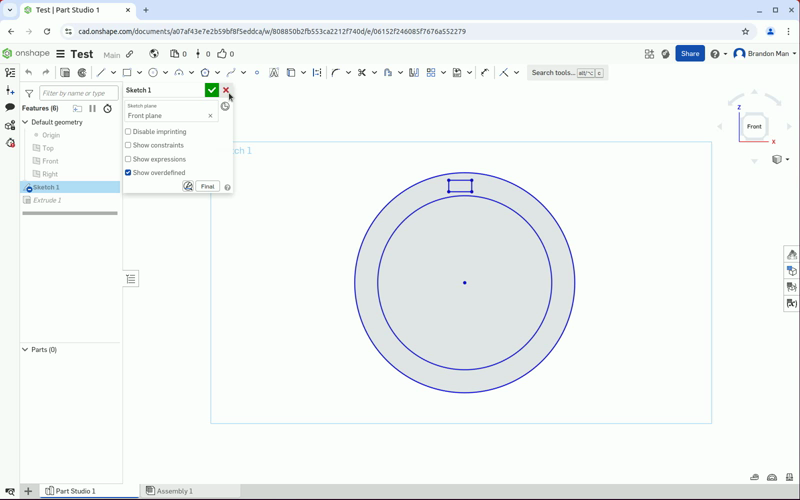
click(229, 92)
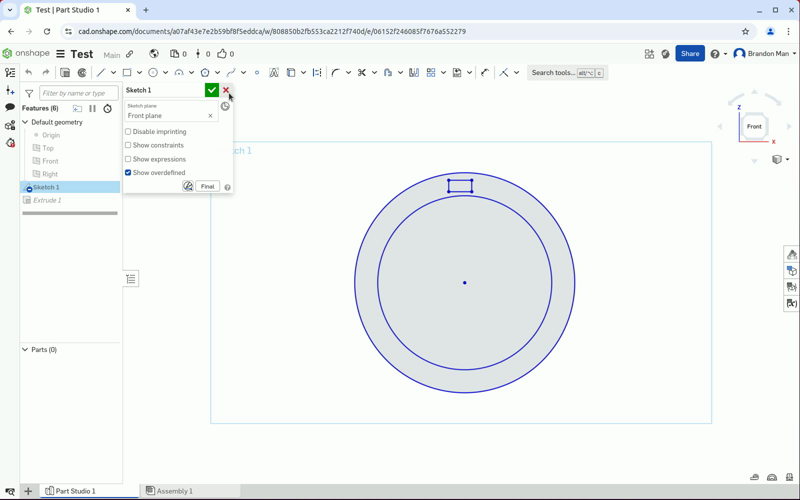
key(shift+s)
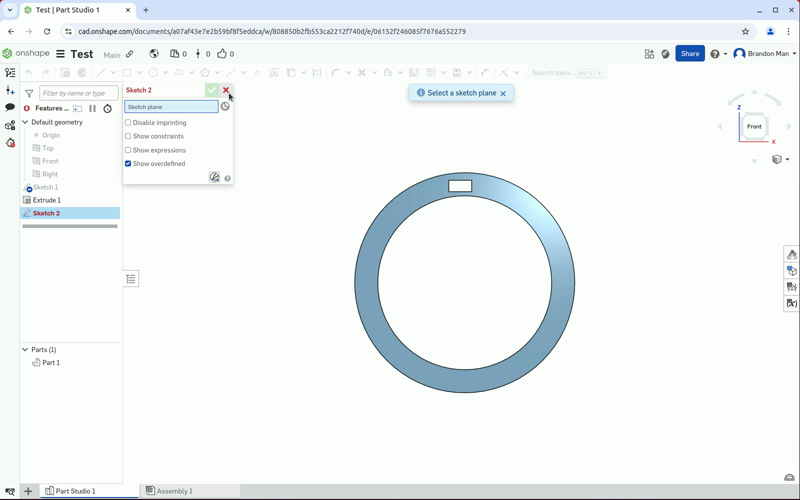
mouse_move(73, 163)
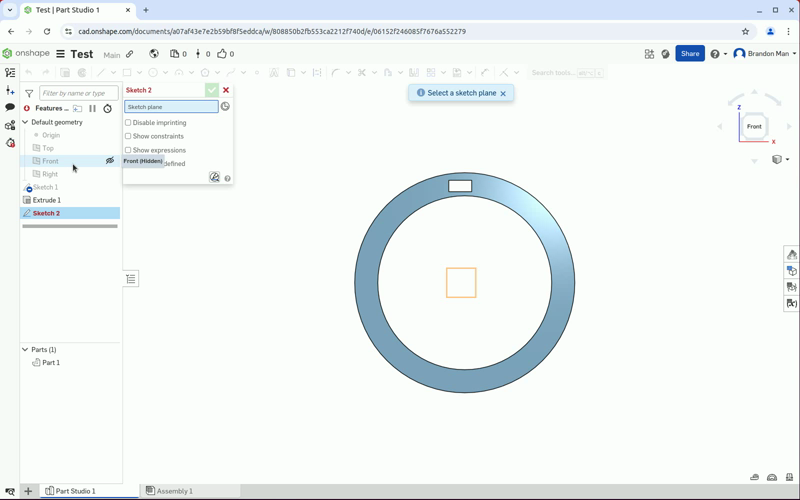
click(73, 163)
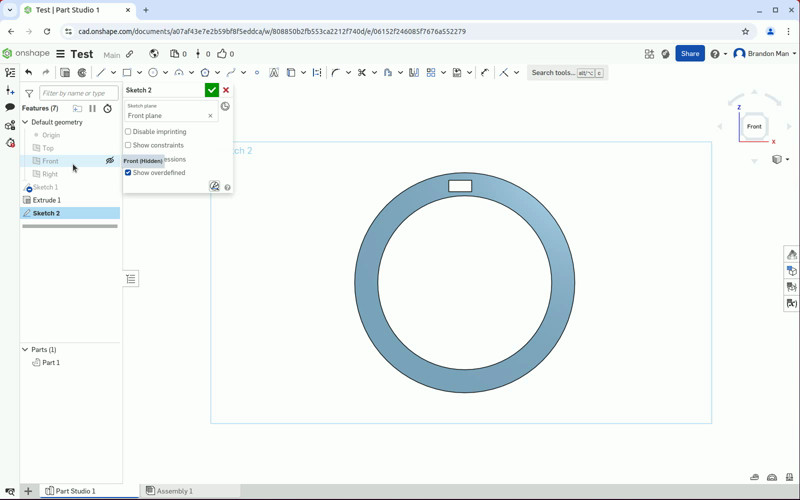
mouse_move(73, 352)
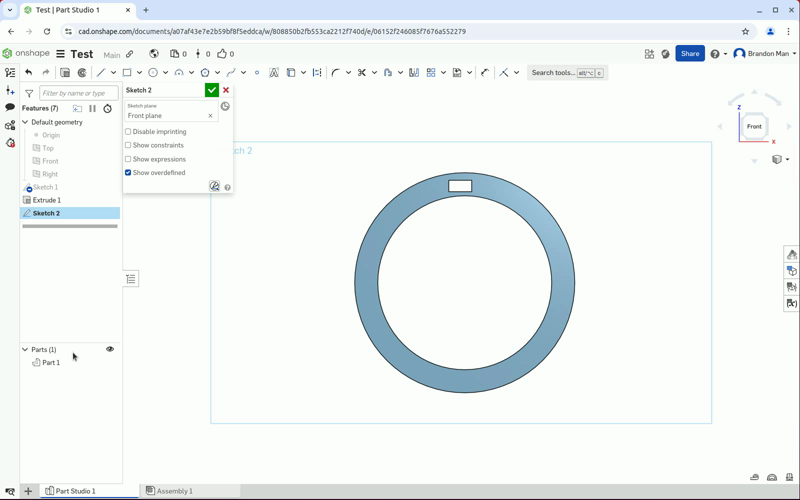
key(y)
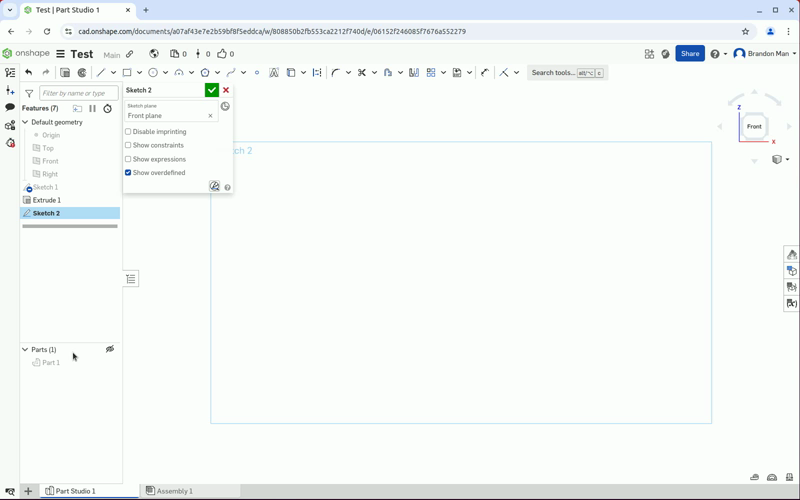
key(l)
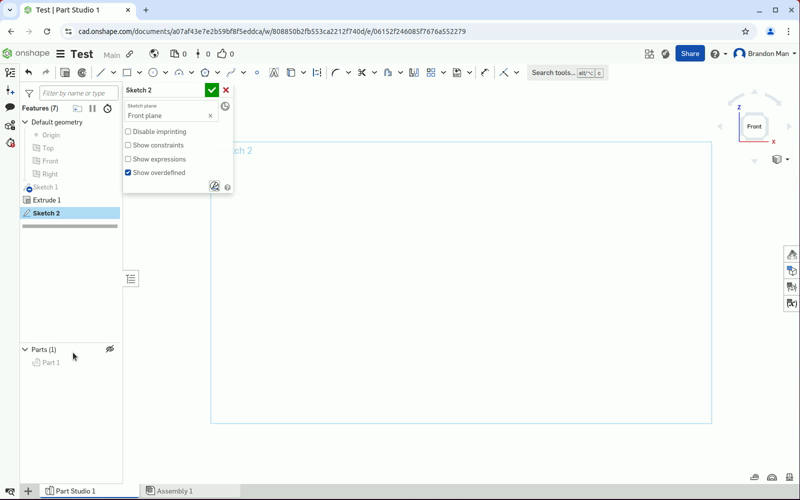
key_down(shift)
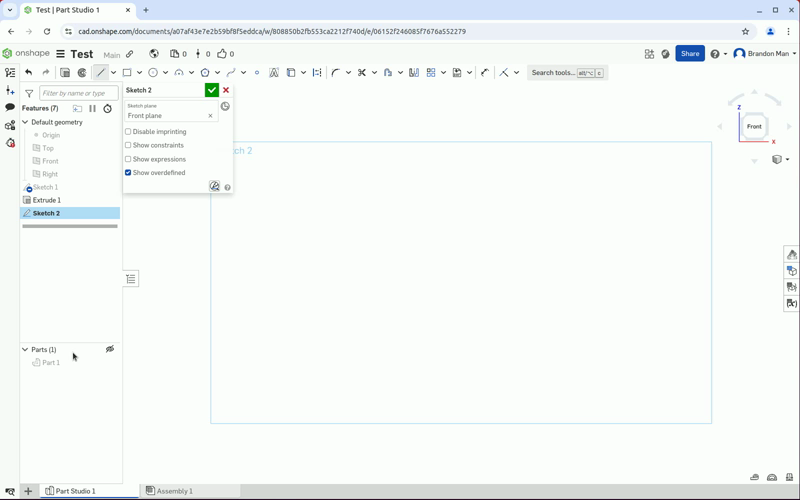
mouse_move(449, 191)
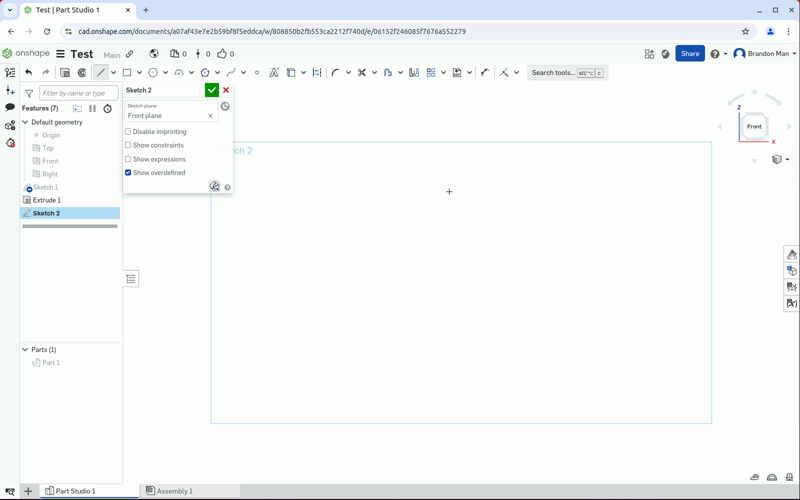
click(449, 191)
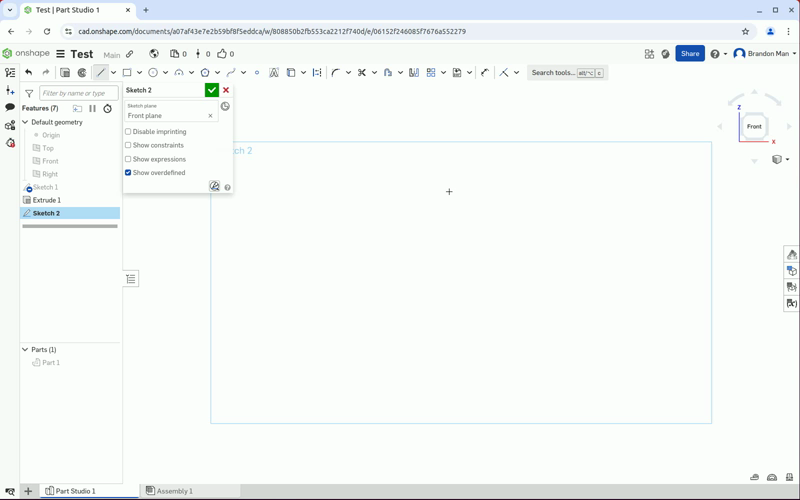
key_up(shift)
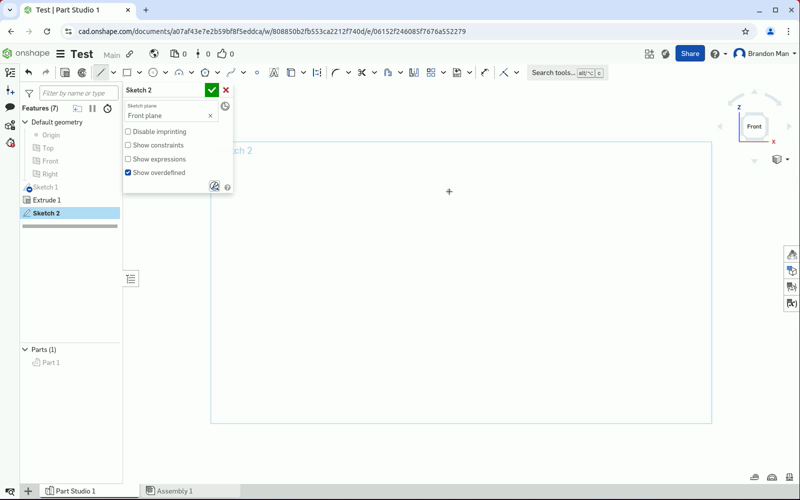
key_down(shift)
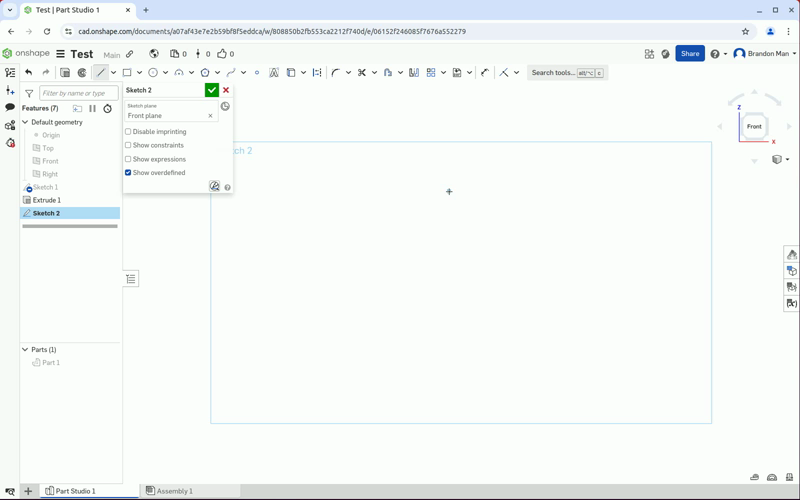
mouse_move(479, 191)
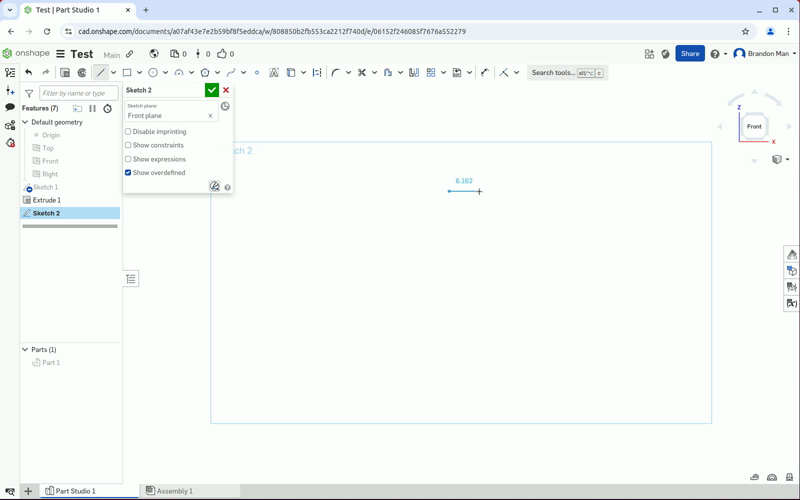
mouse_move(473, 191)
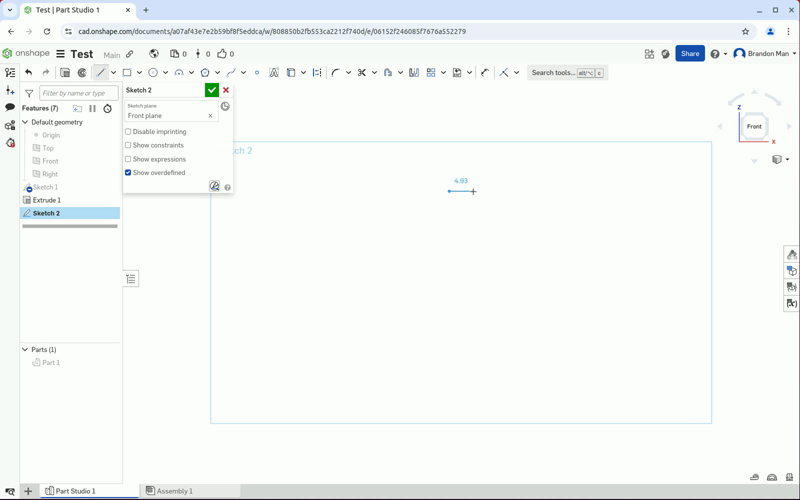
click(473, 191)
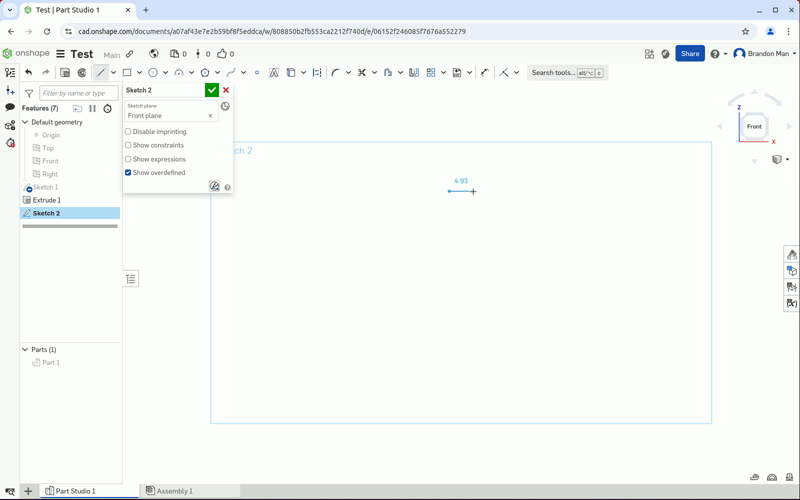
key_up(shift)
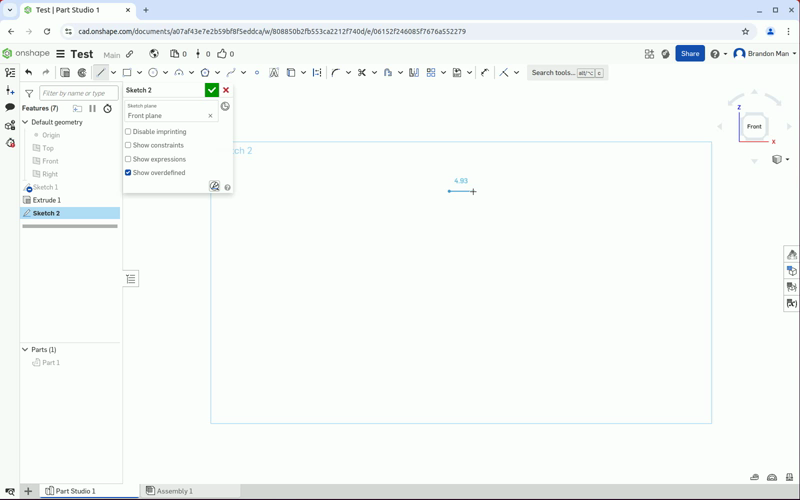
key_down(shift)
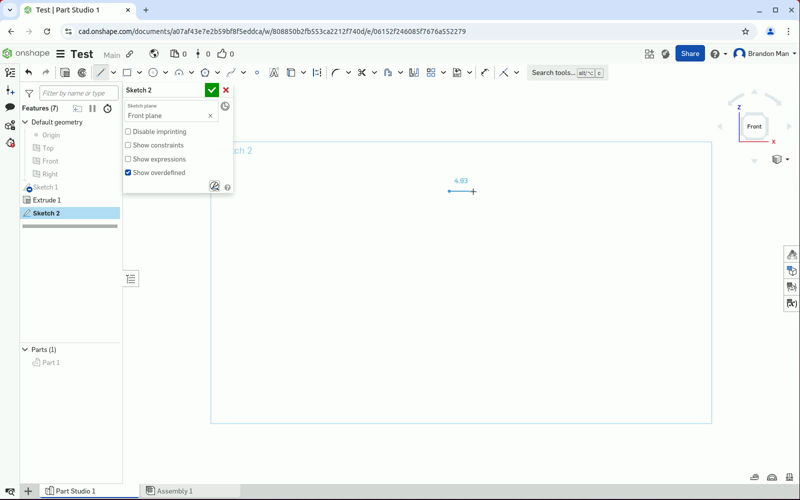
mouse_move(503, 191)
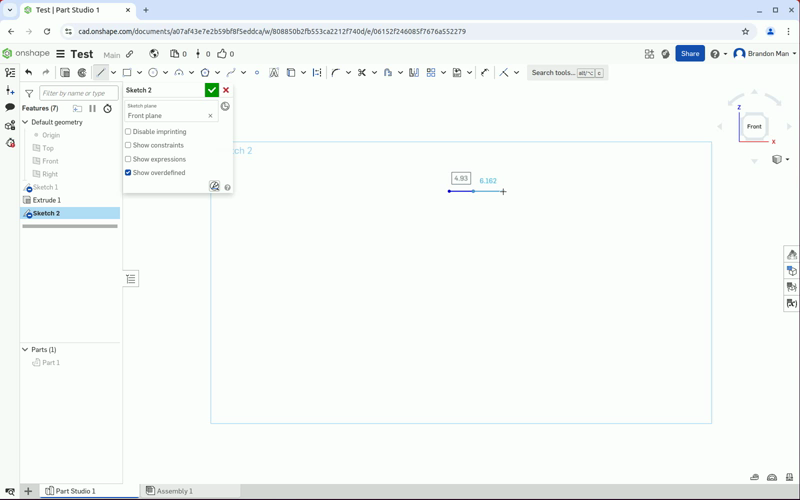
mouse_move(473, 177)
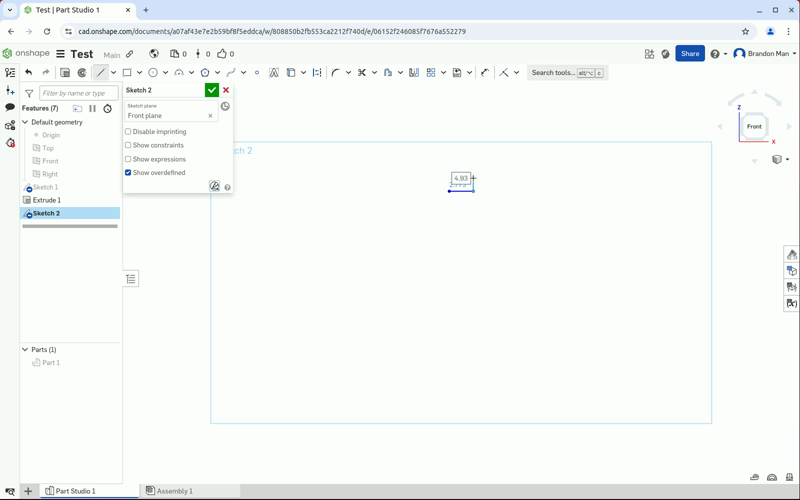
click(473, 177)
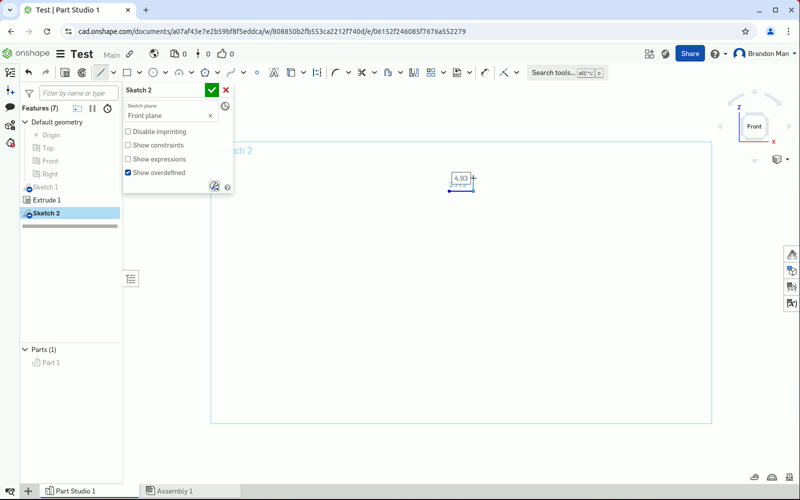
key_up(shift)
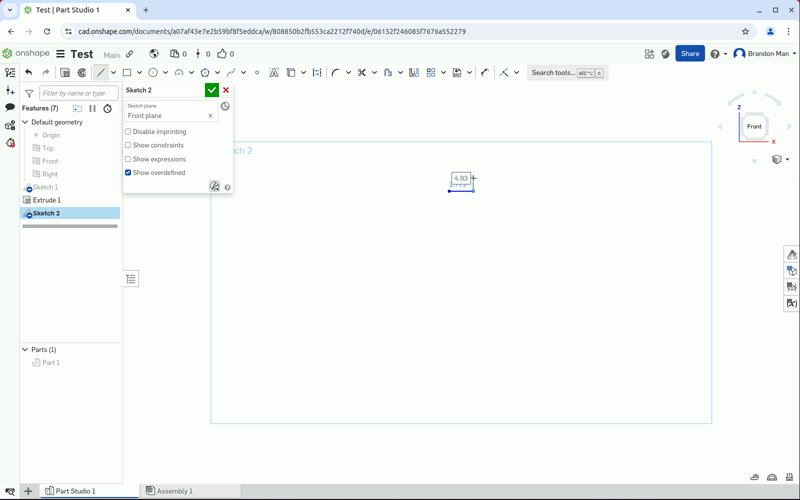
key_down(shift)
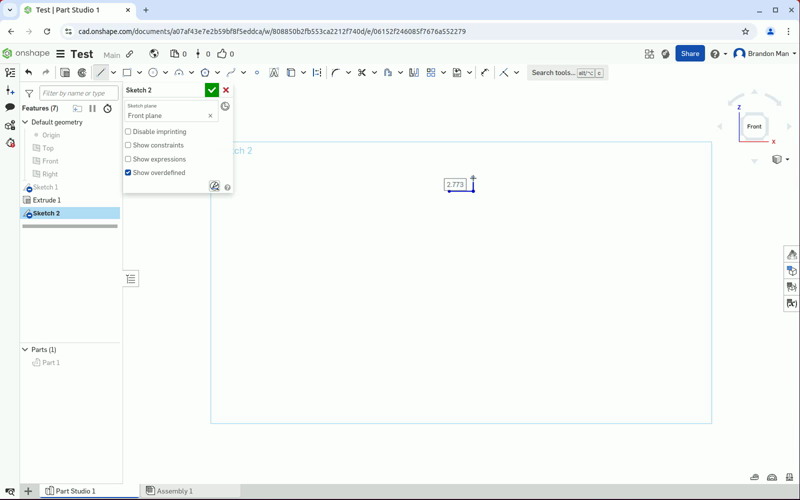
mouse_move(503, 177)
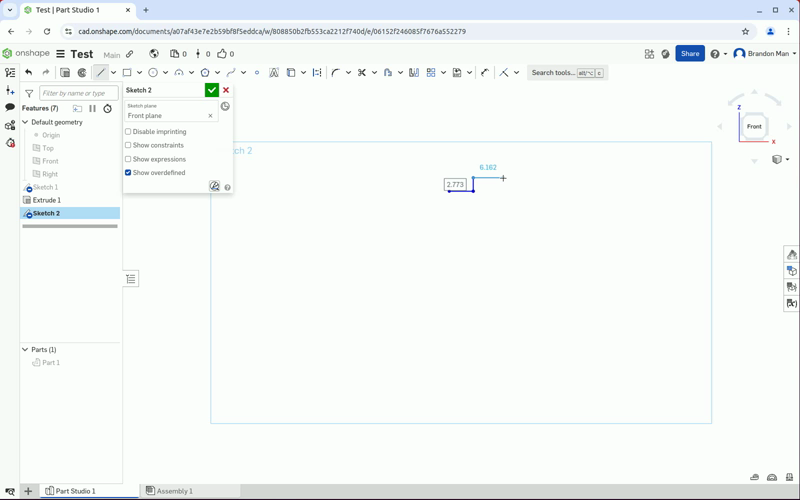
mouse_move(449, 177)
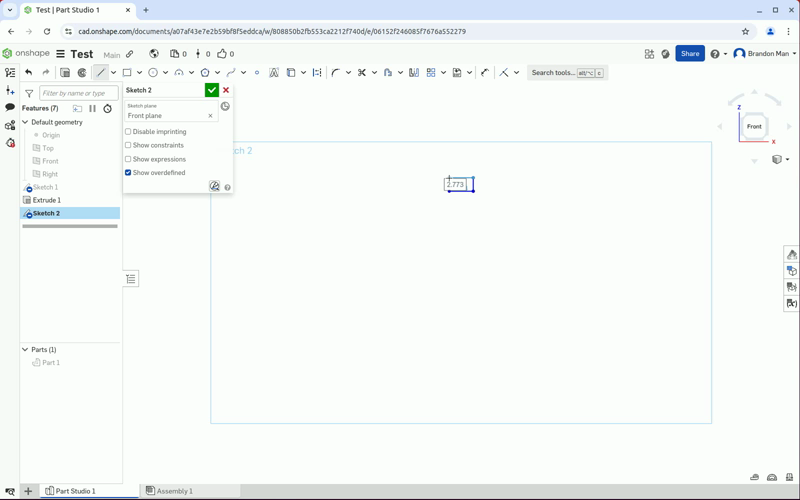
click(449, 177)
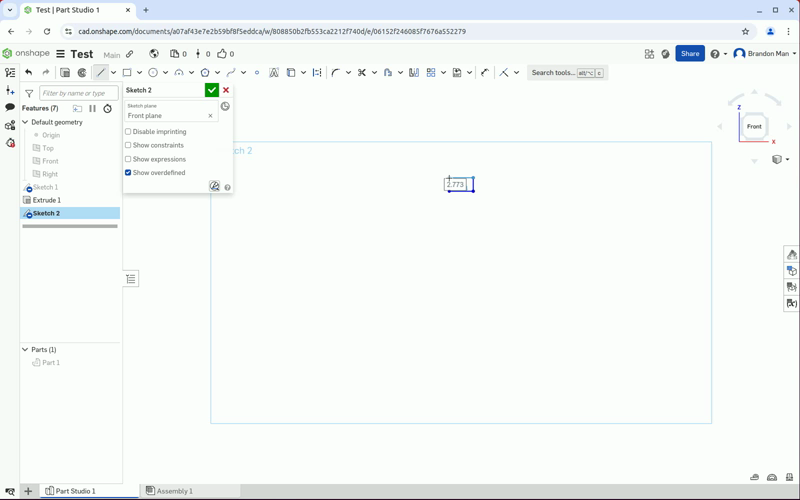
key_up(shift)
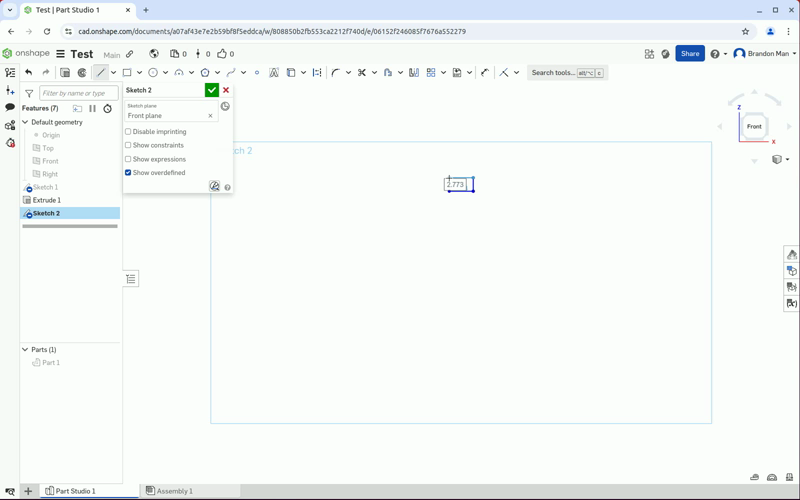
mouse_move(479, 177)
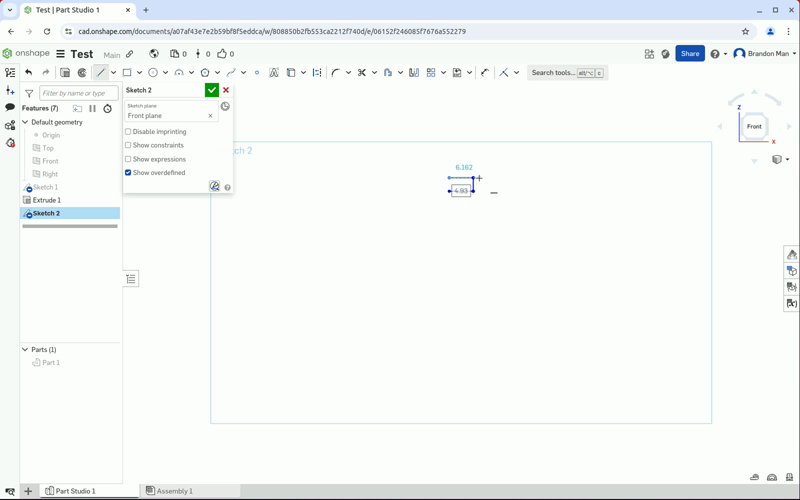
key_down(shift)
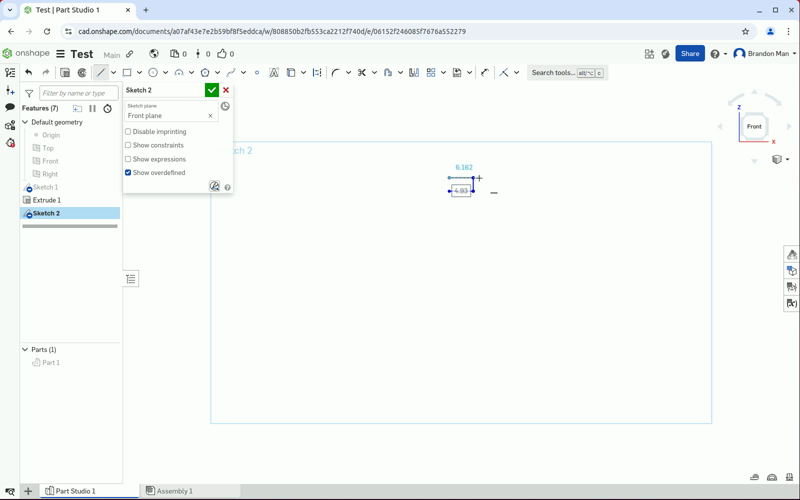
mouse_move(449, 191)
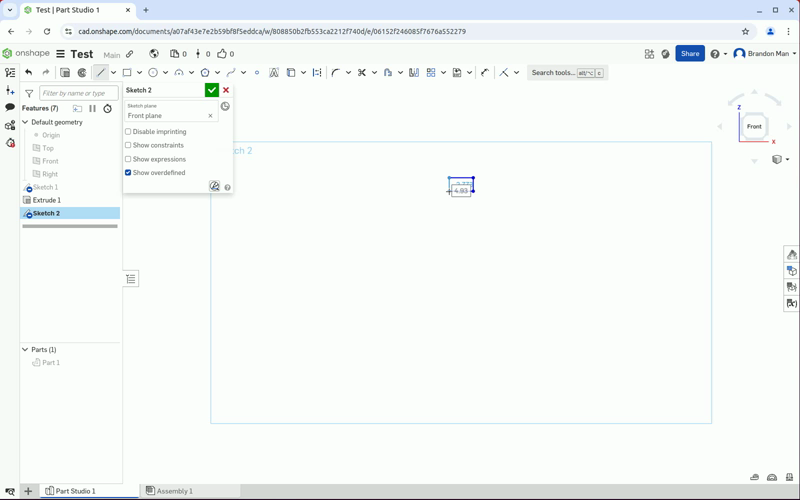
key_up(shift)
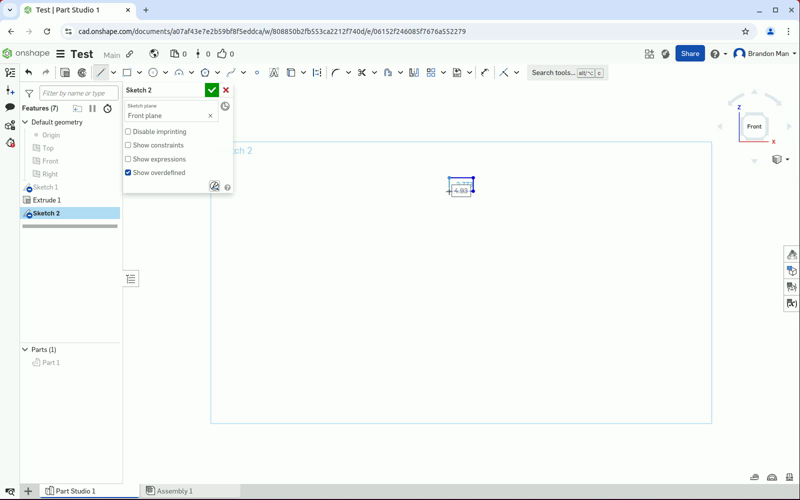
click(449, 191)
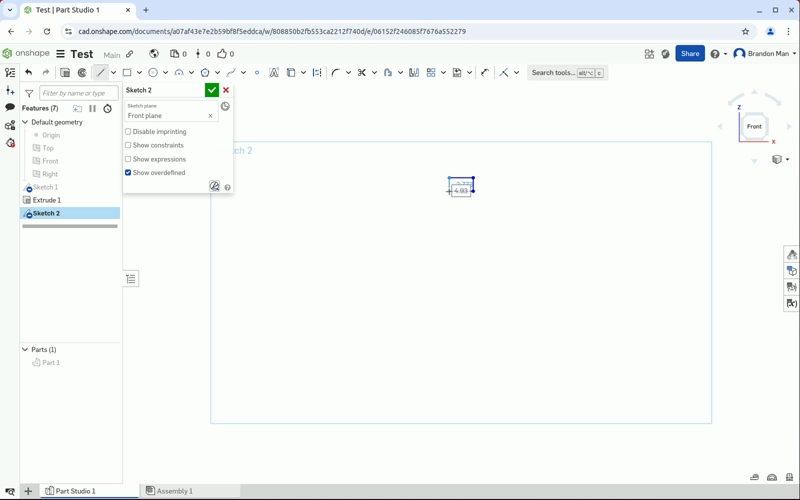
key(esc)
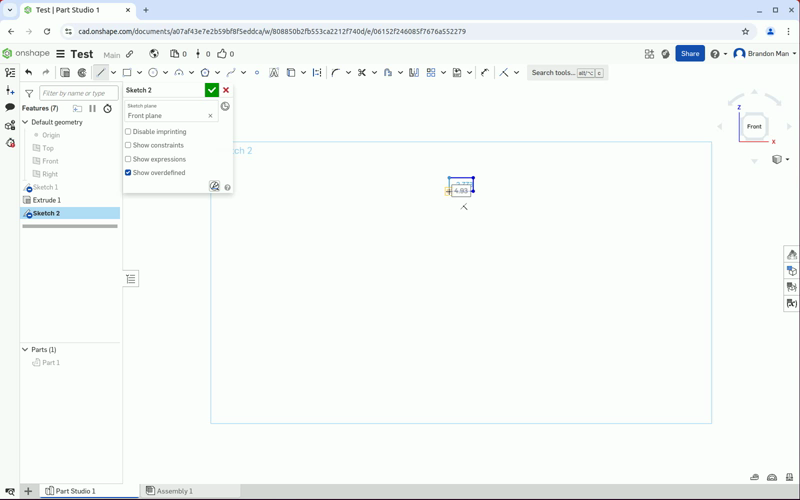
mouse_move(467, 179)
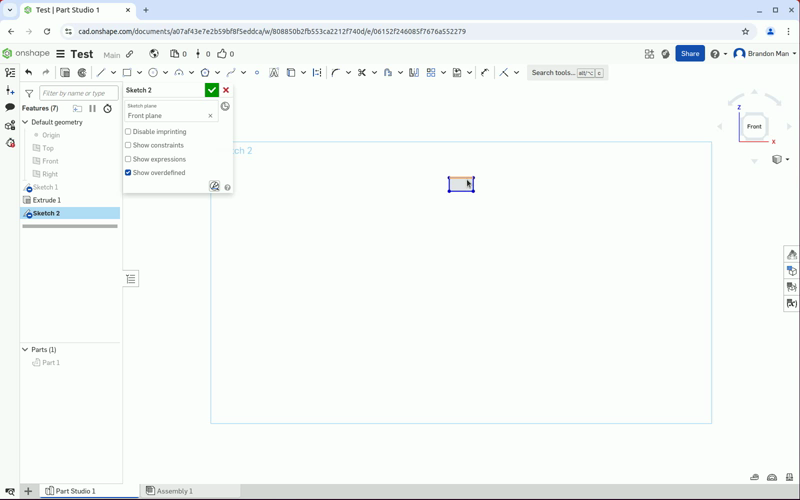
scroll(6)
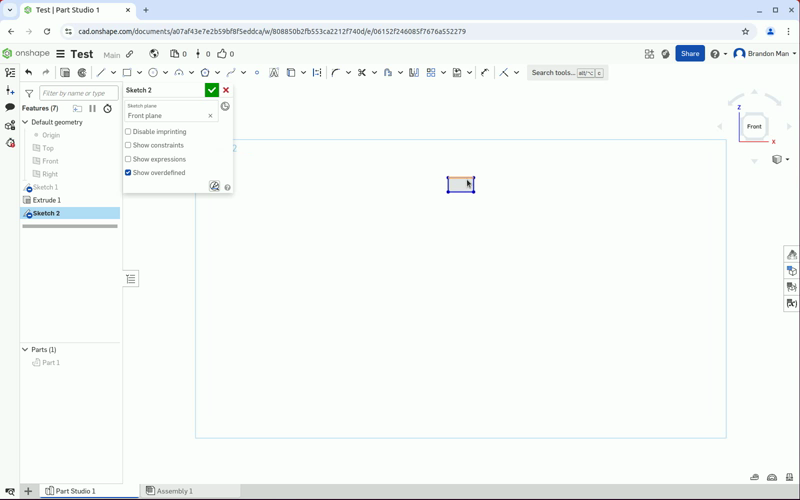
scroll(6)
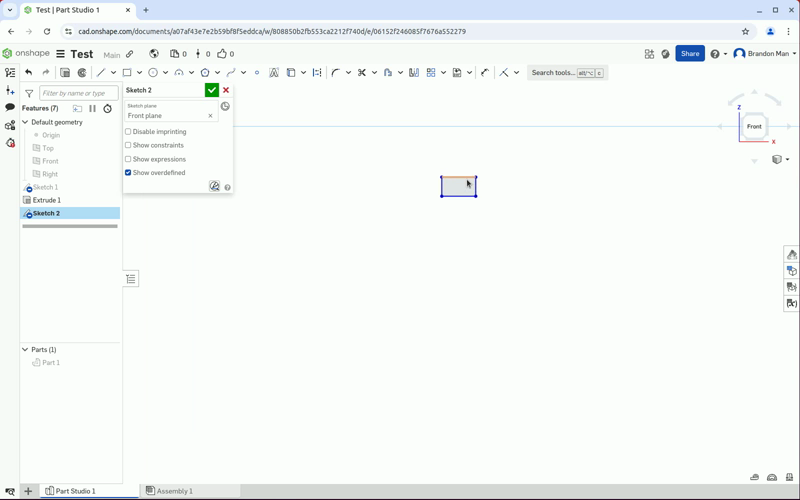
scroll(6)
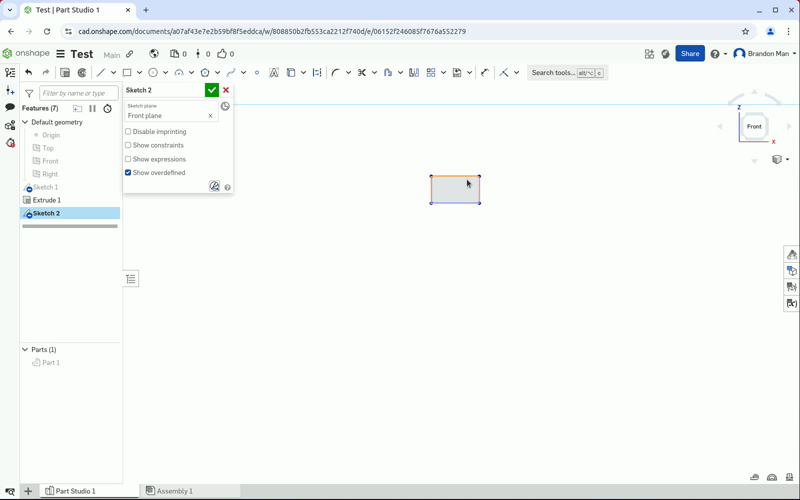
scroll(6)
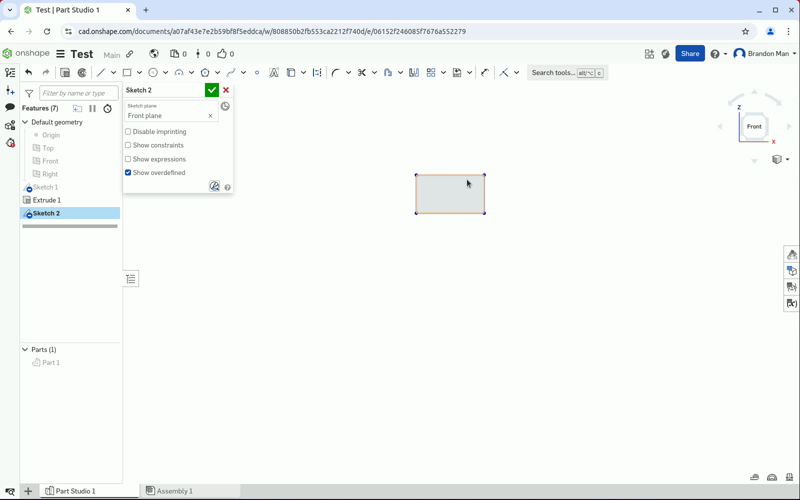
scroll(6)
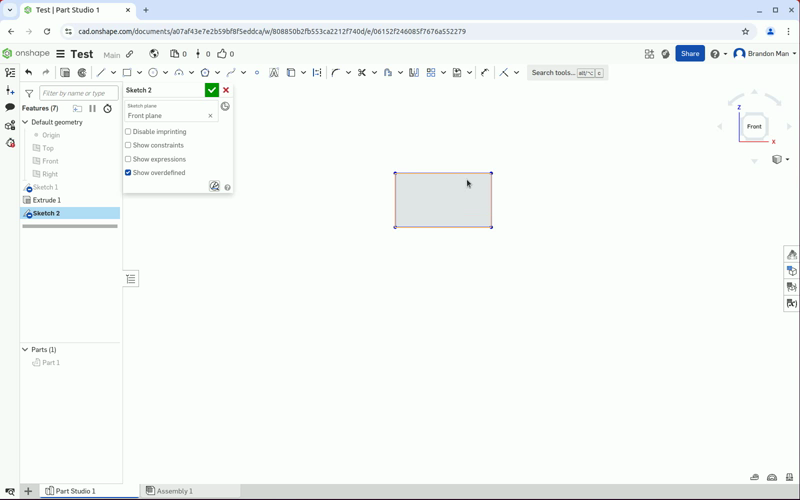
scroll(6)
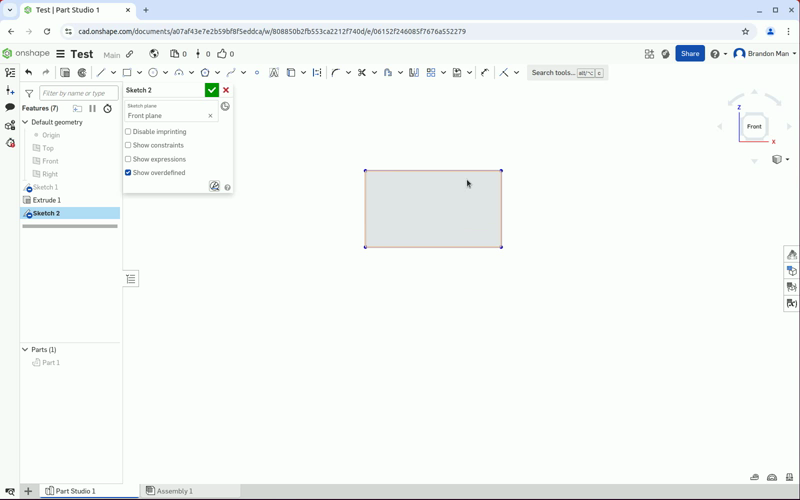
scroll(6)
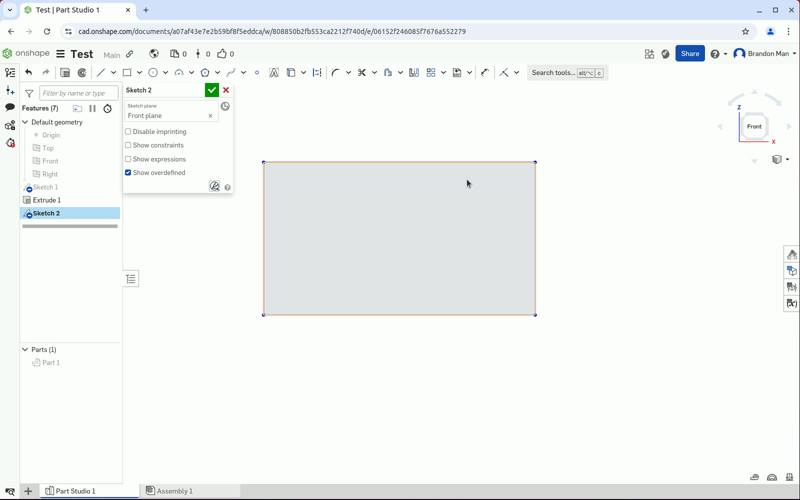
click(467, 179)
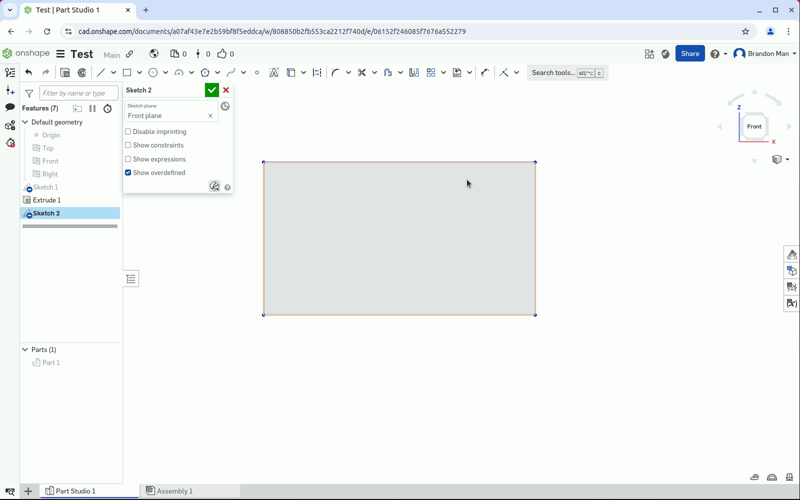
scroll(-6)
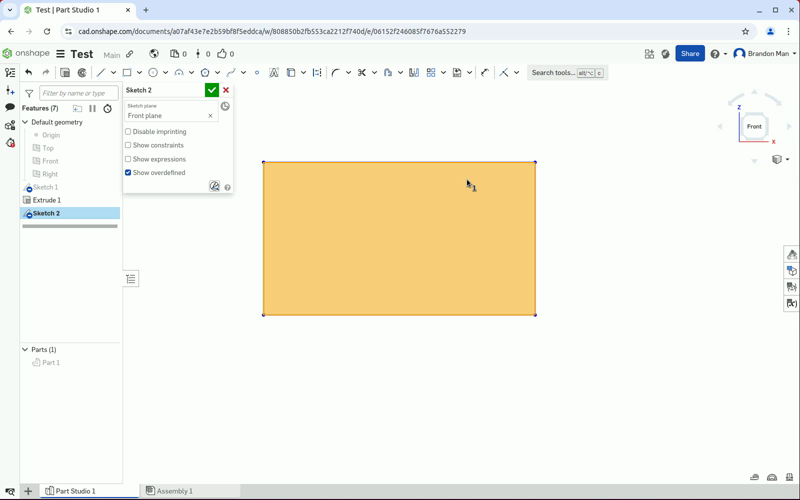
scroll(-6)
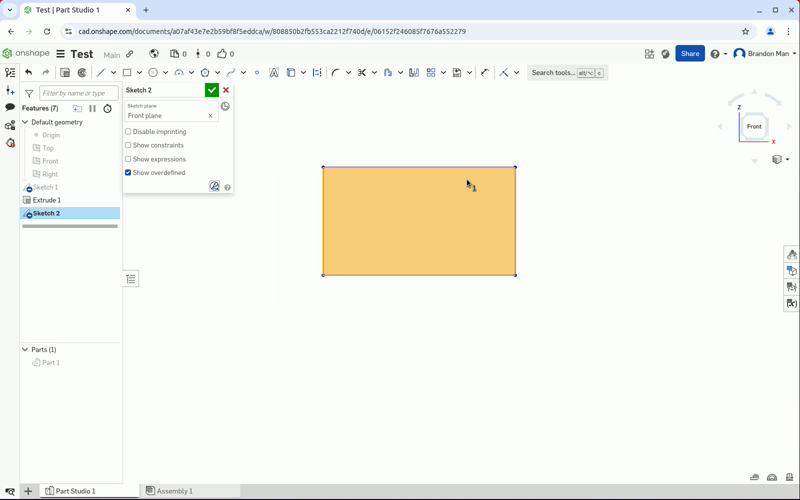
scroll(-6)
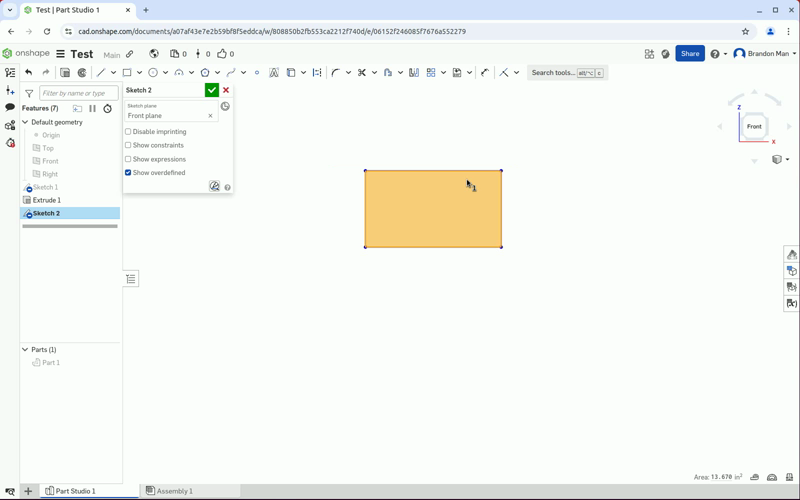
scroll(-6)
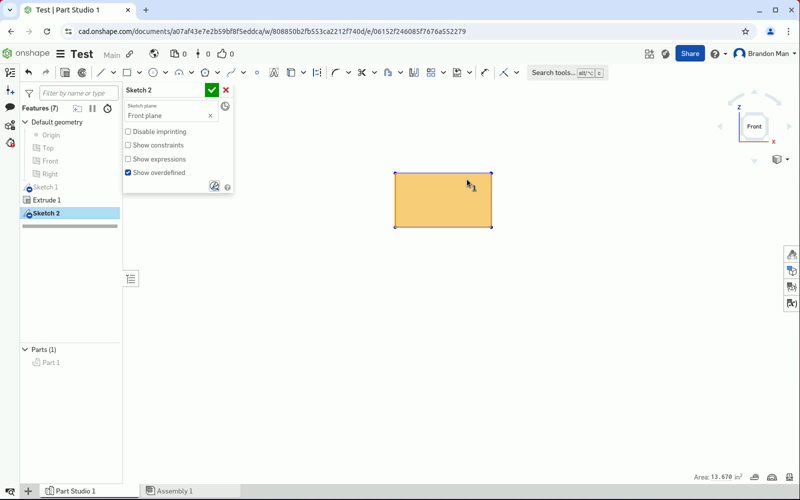
scroll(-6)
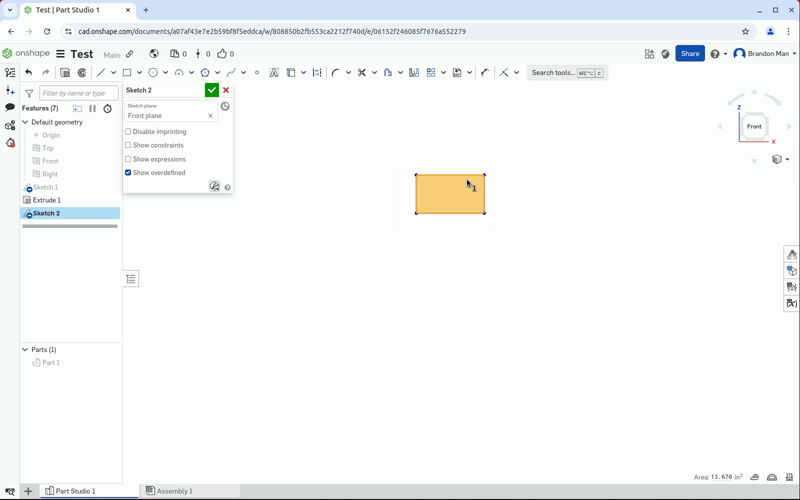
scroll(-6)
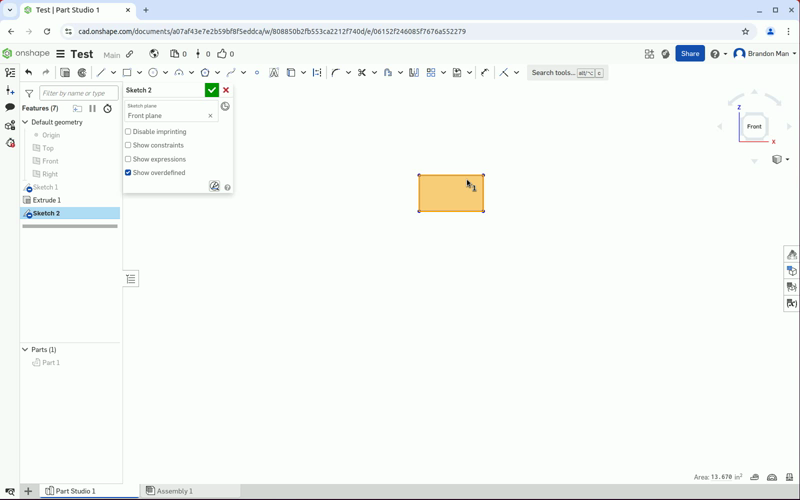
scroll(-6)
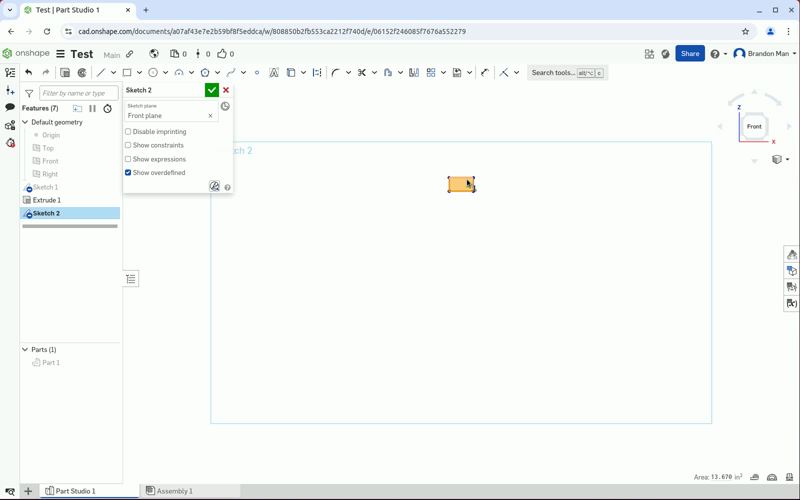
mouse_move(73, 352)
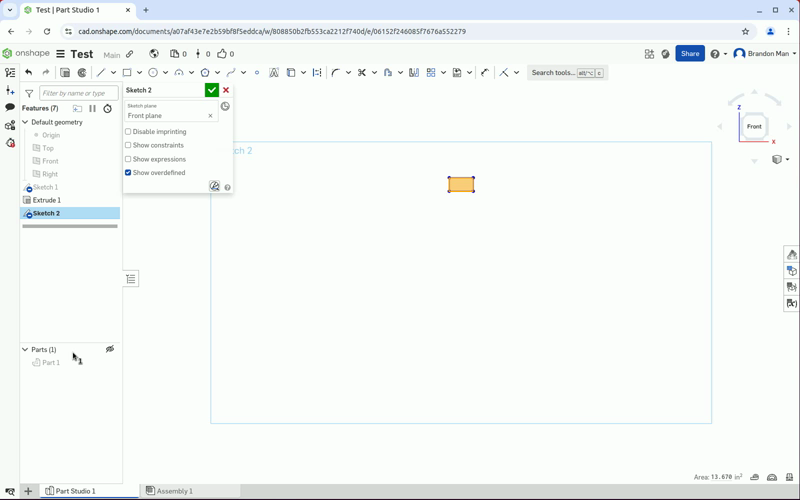
key(shift+y)
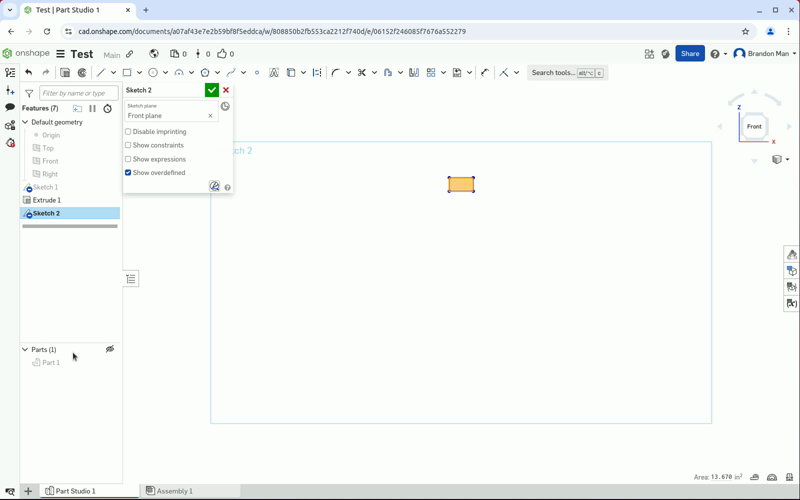
key(shift+e)
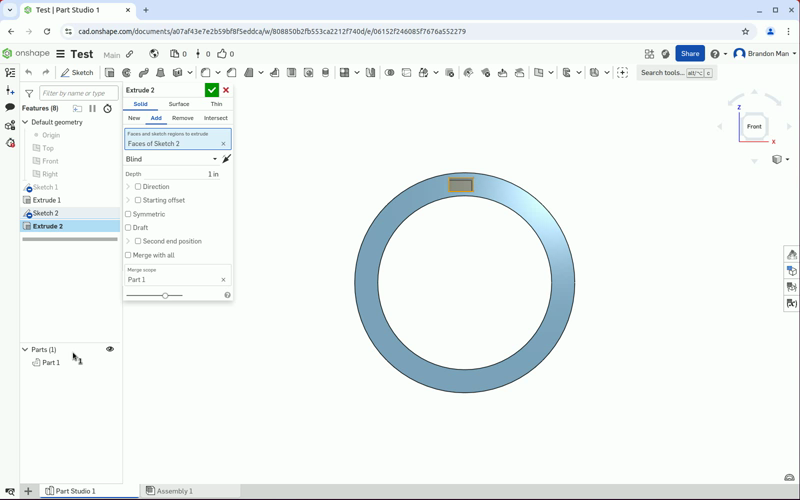
mouse_move(143, 106)
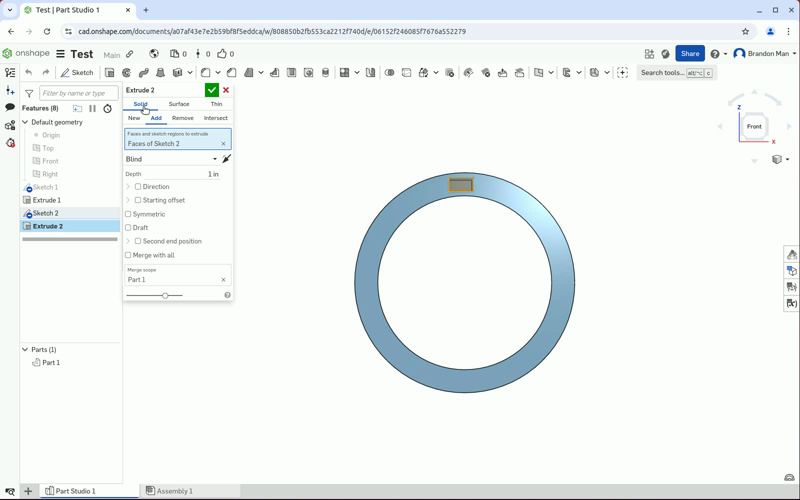
click(143, 106)
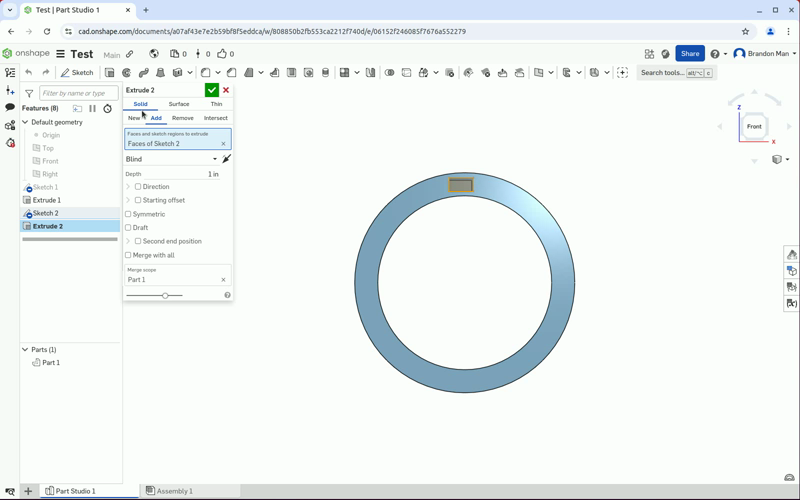
mouse_move(137, 120)
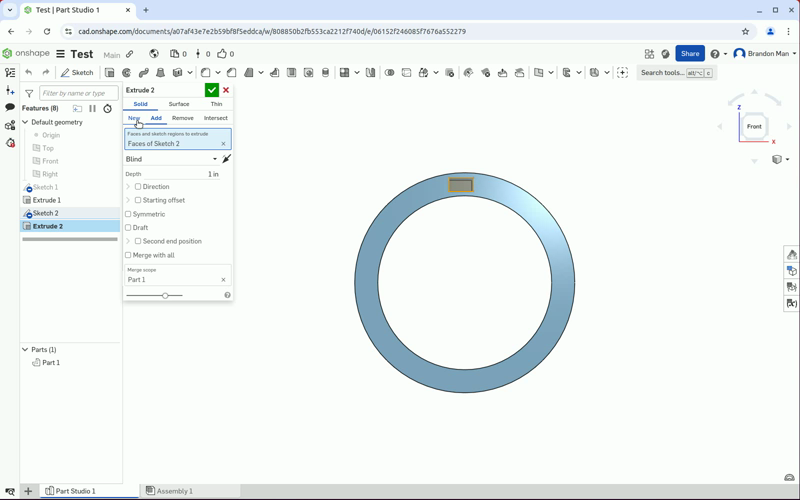
click(137, 120)
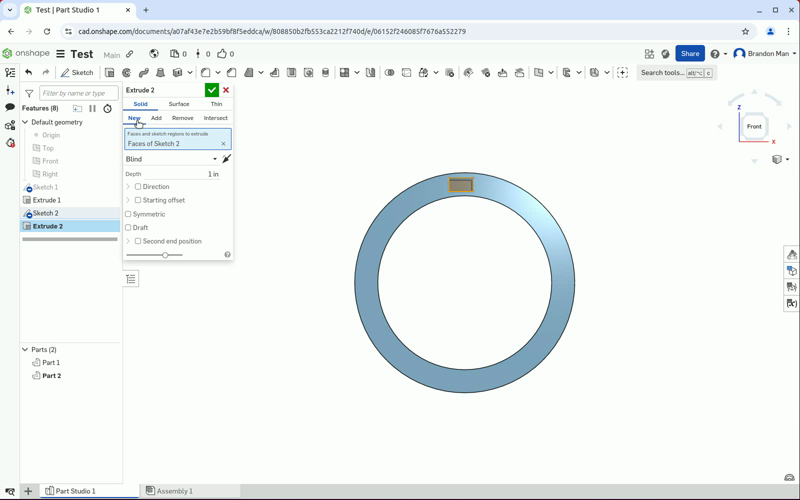
key(tab, 4)
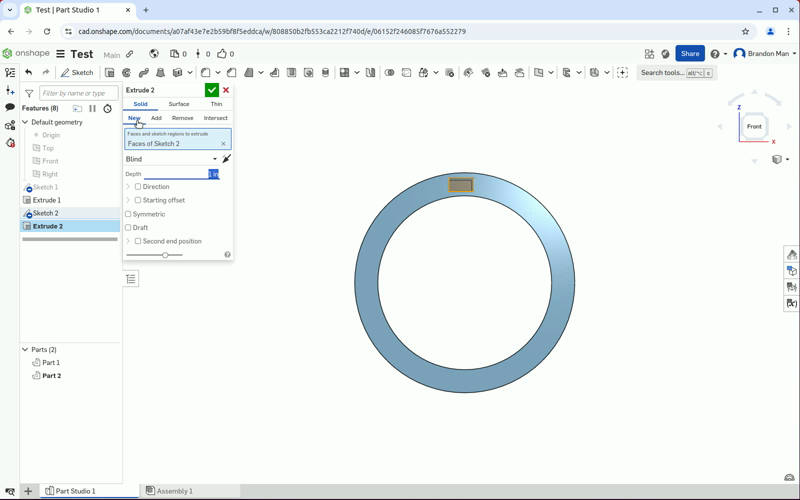
text(18.053)
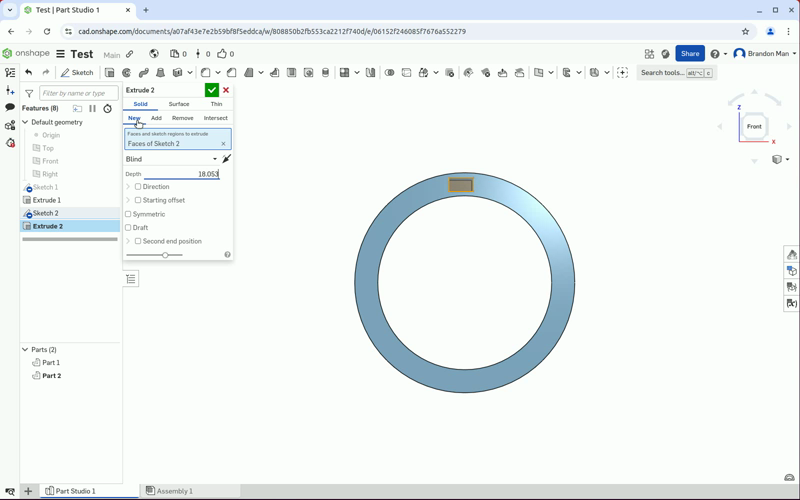
key(enter)
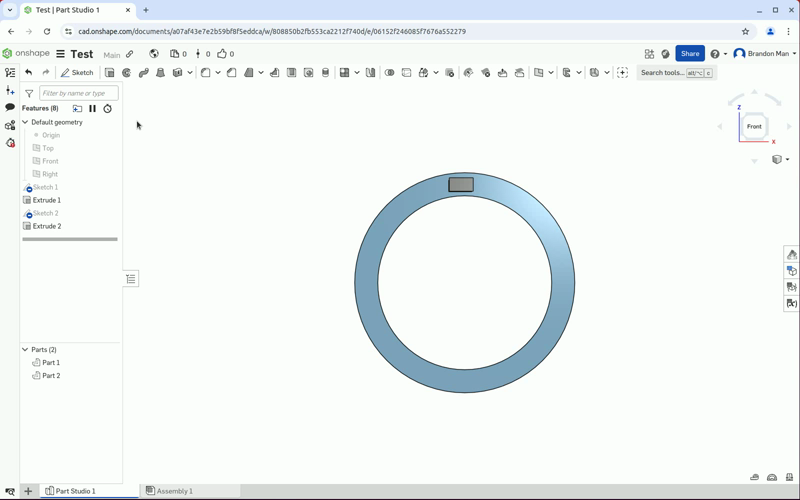
key(shift+h)
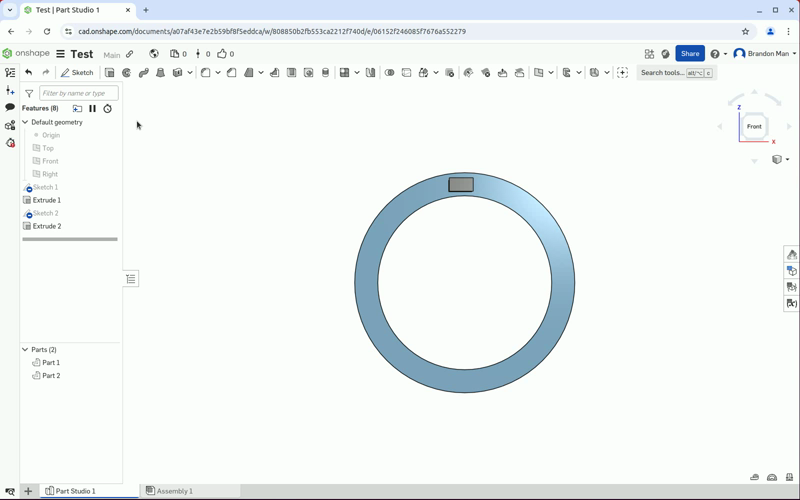
key(shift+h)
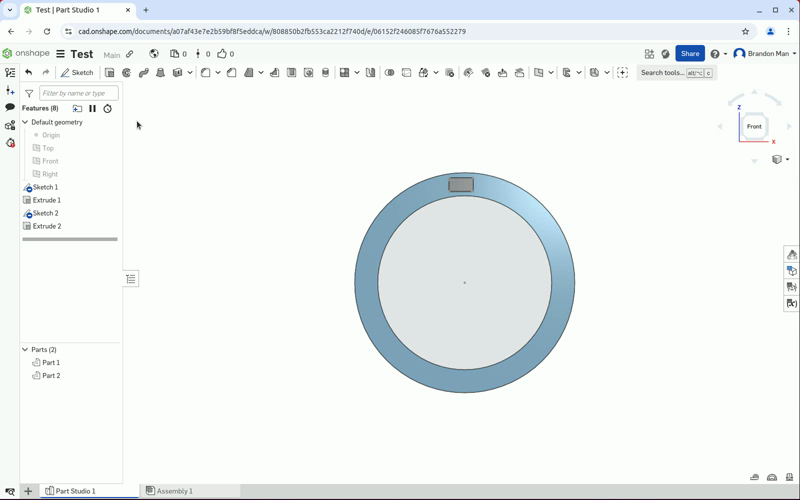
key(shift+7)
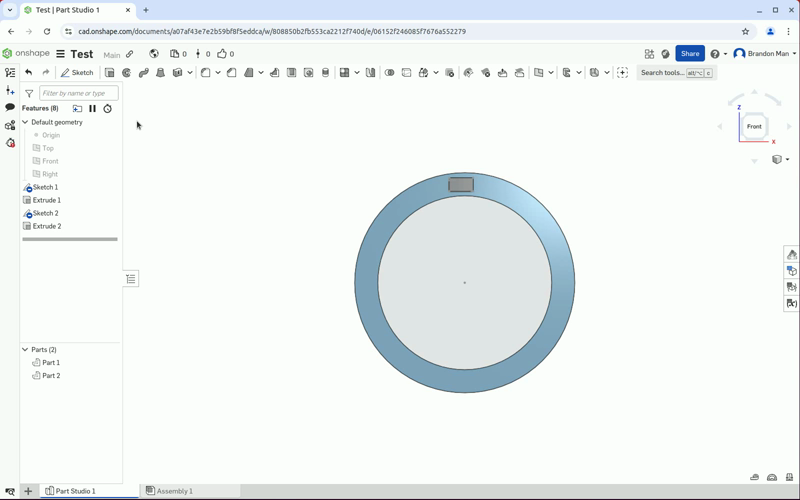
key(left, 2)
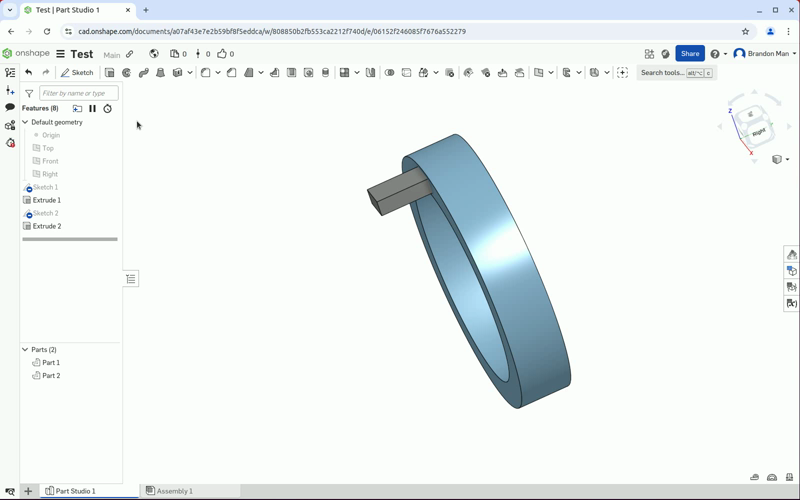
key(down, 2)
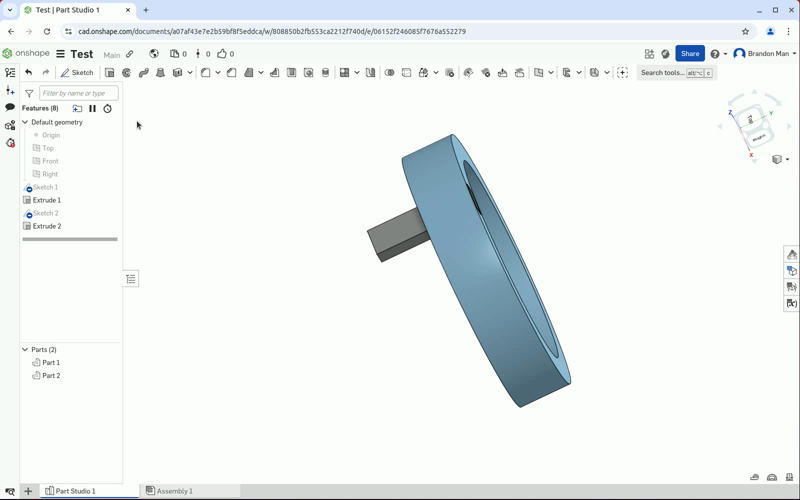
key(up, 2)
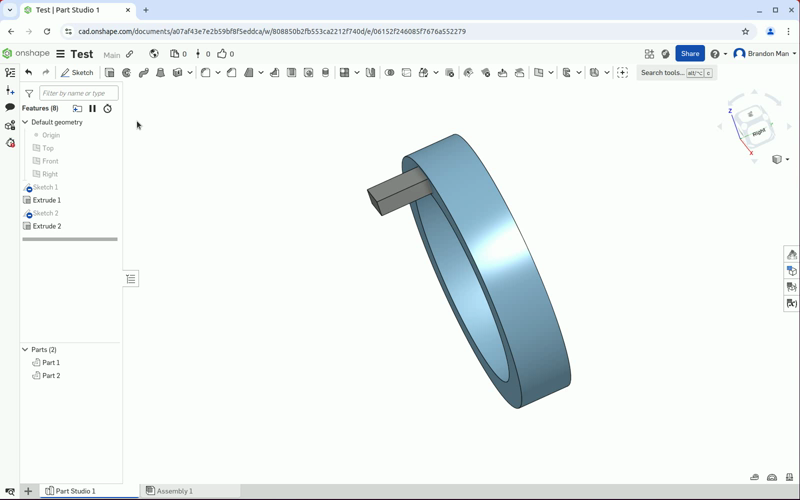
key(right, 2)
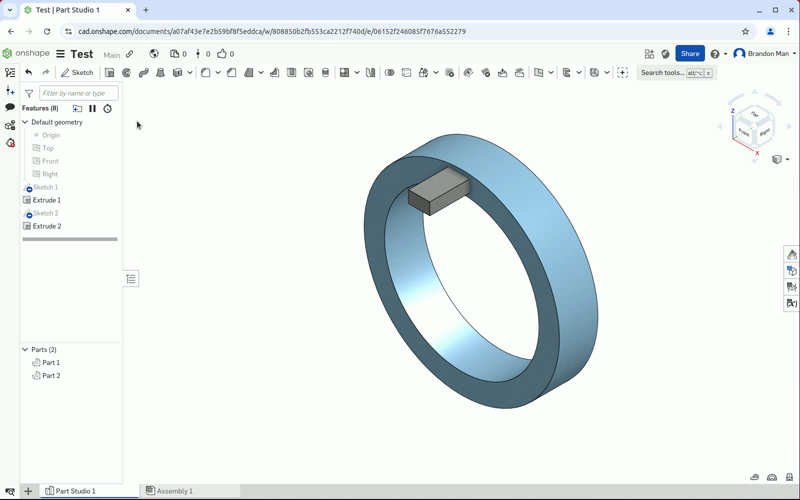
mouse_move(73, 189)
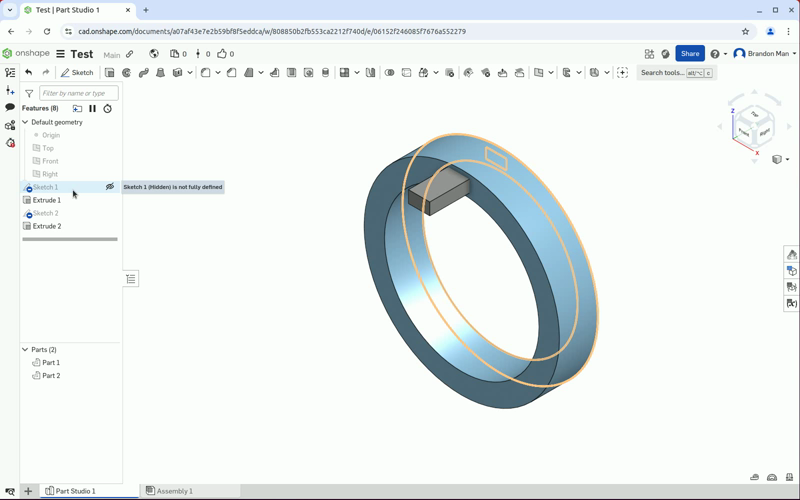
click(73, 189)